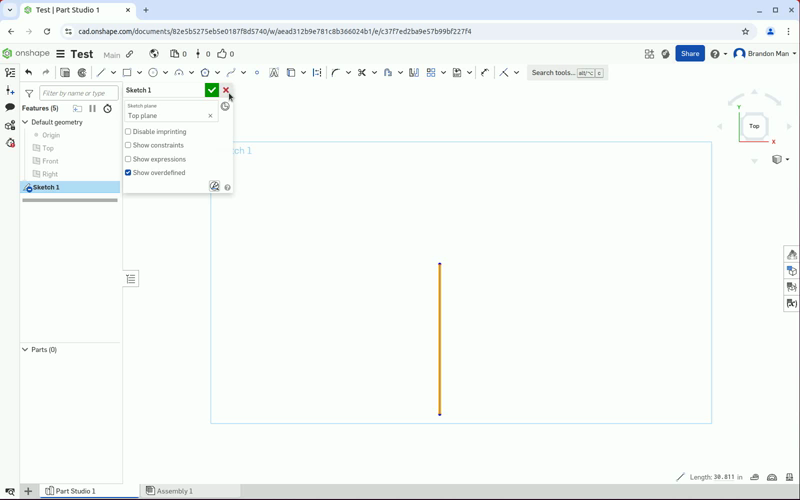
key(shift+h)
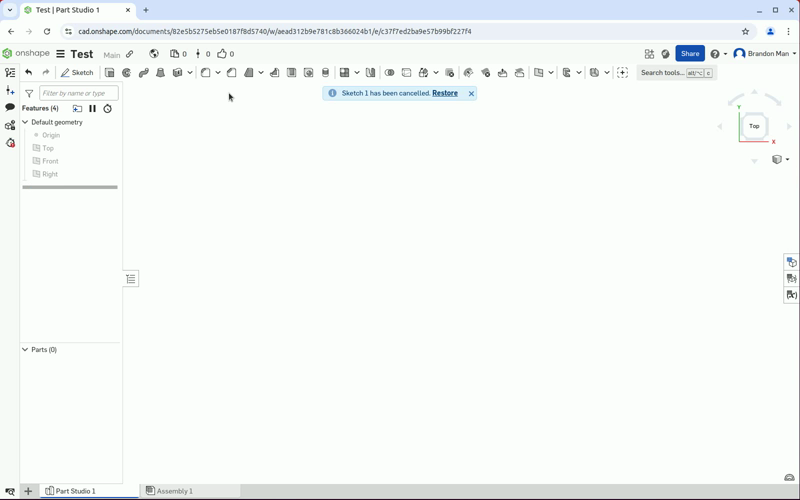
mouse_move(73, 352)
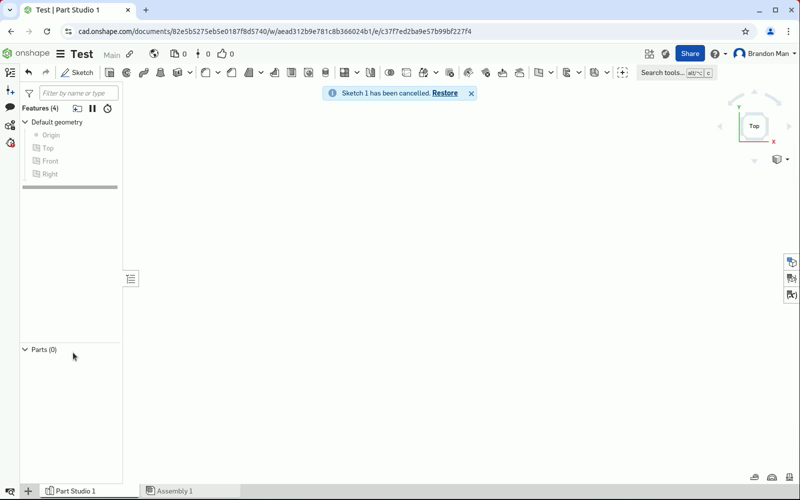
key(y)
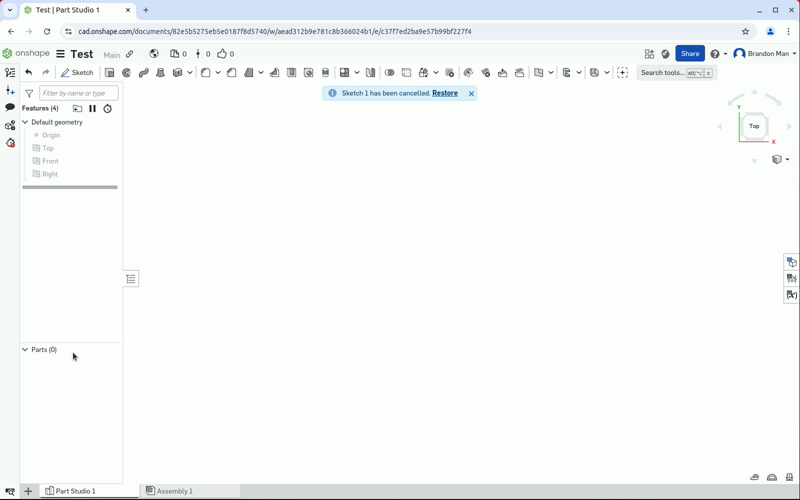
key(shift+p)
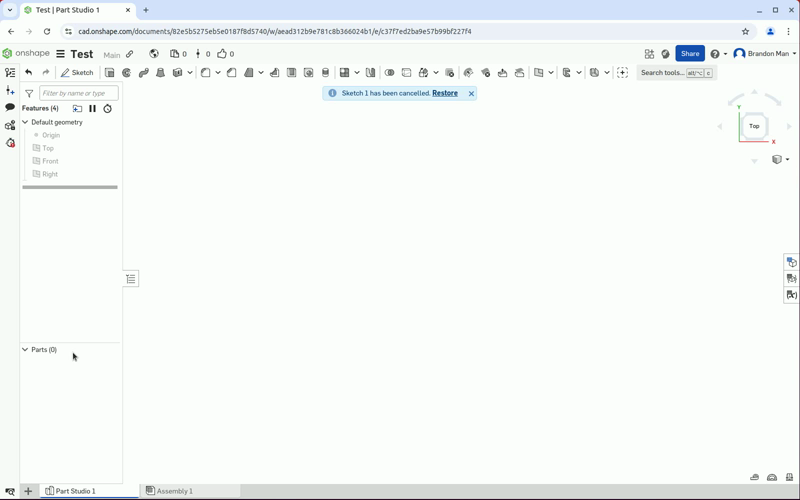
key(space)
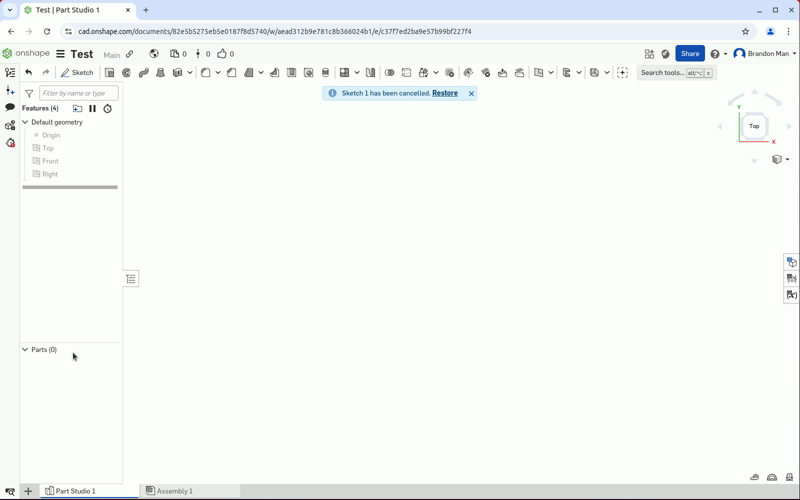
key_down(shift)
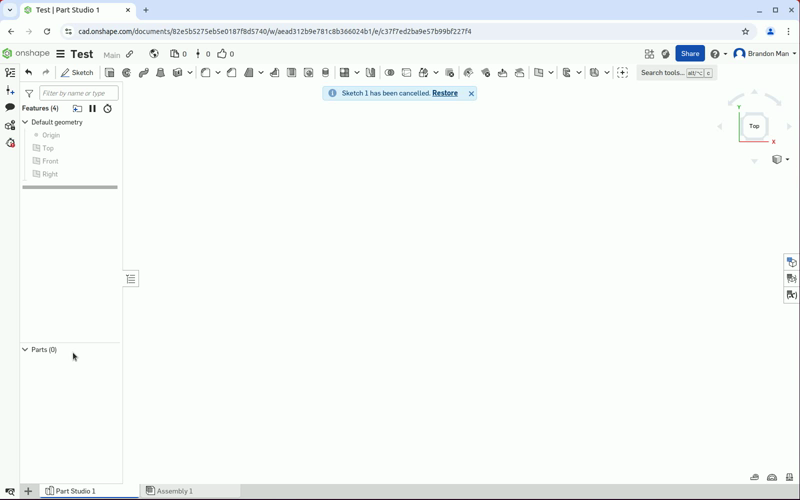
key(up)
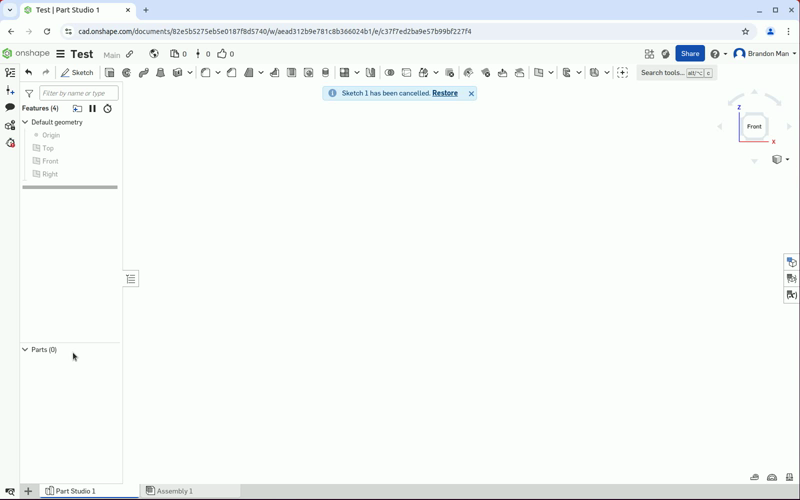
key_up(shift)
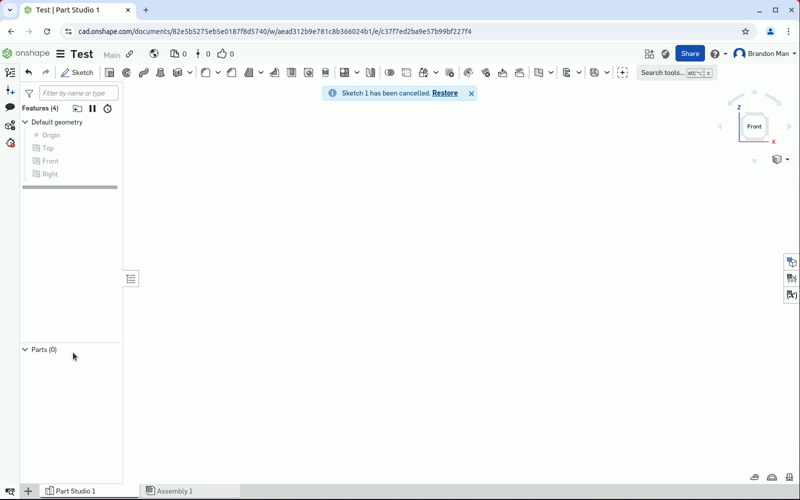
mouse_move(73, 352)
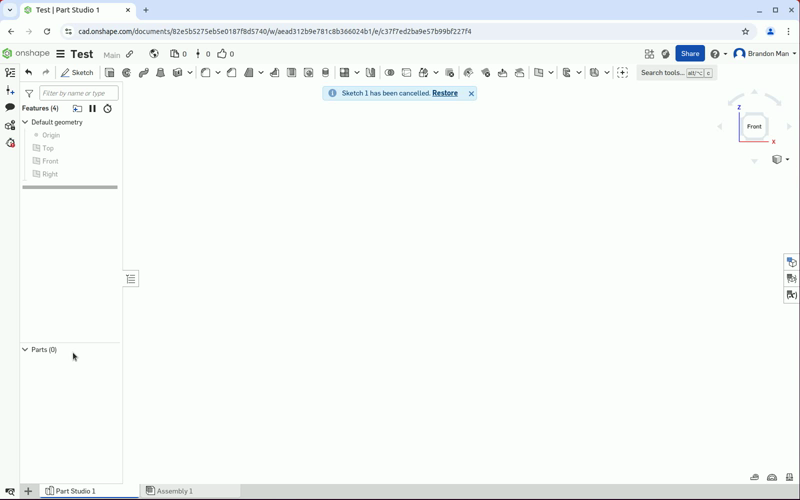
key(shift+y)
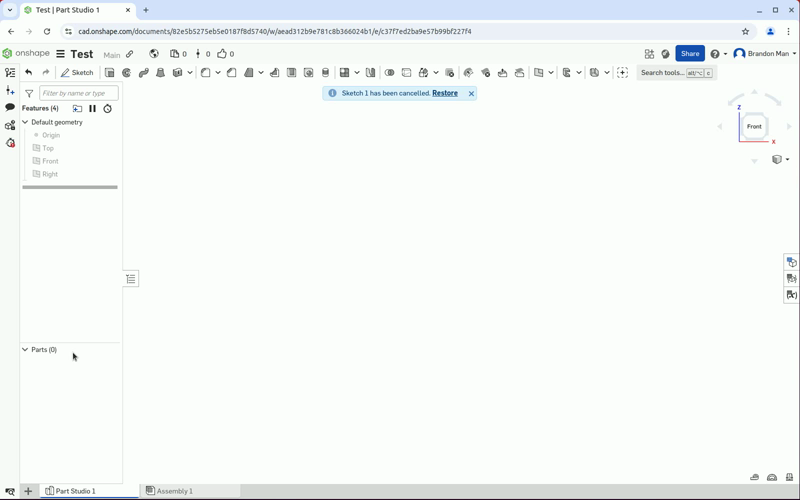
key(shift+s)
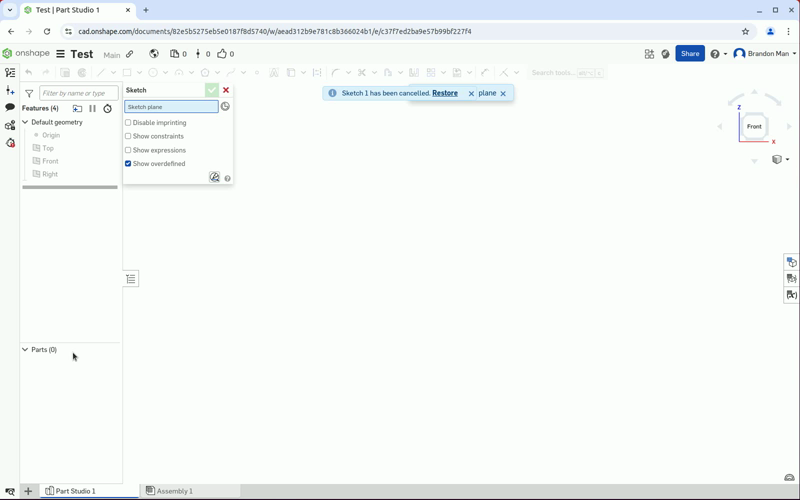
mouse_move(73, 163)
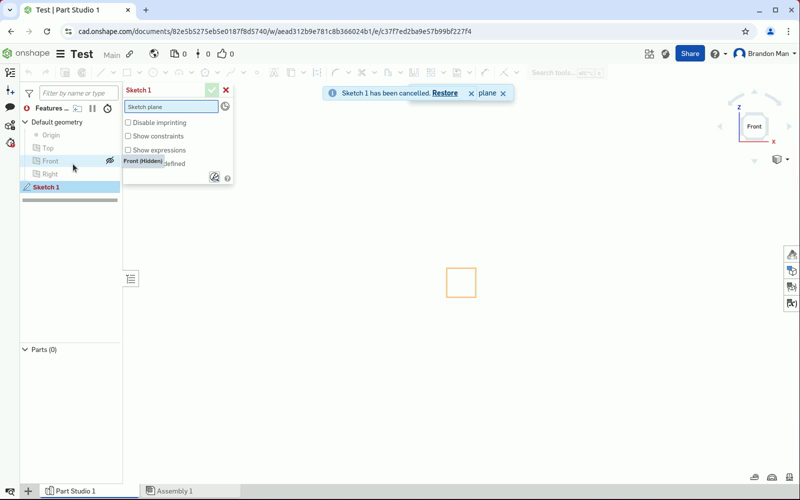
click(73, 163)
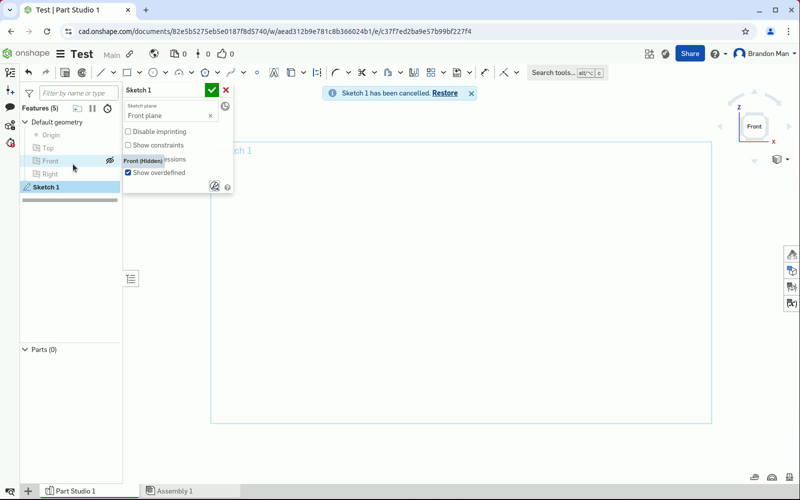
mouse_move(73, 352)
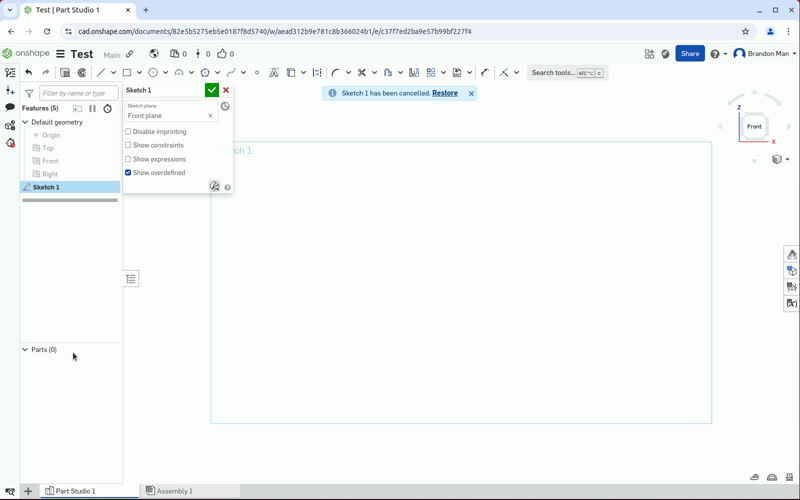
key(y)
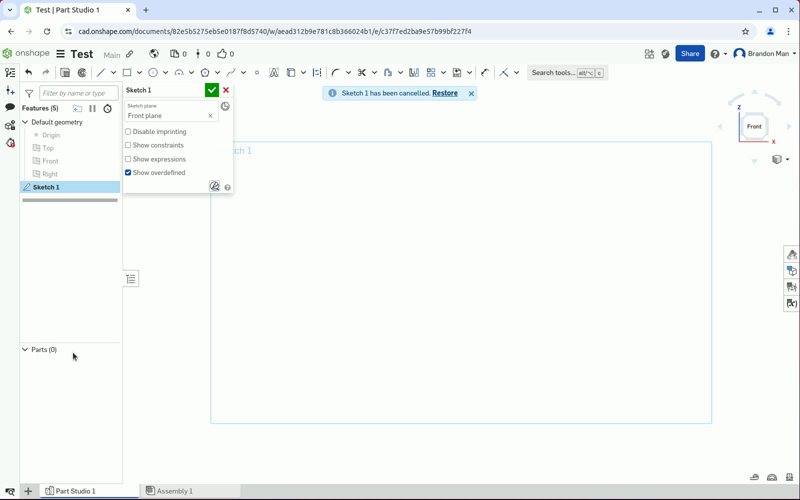
key(c)
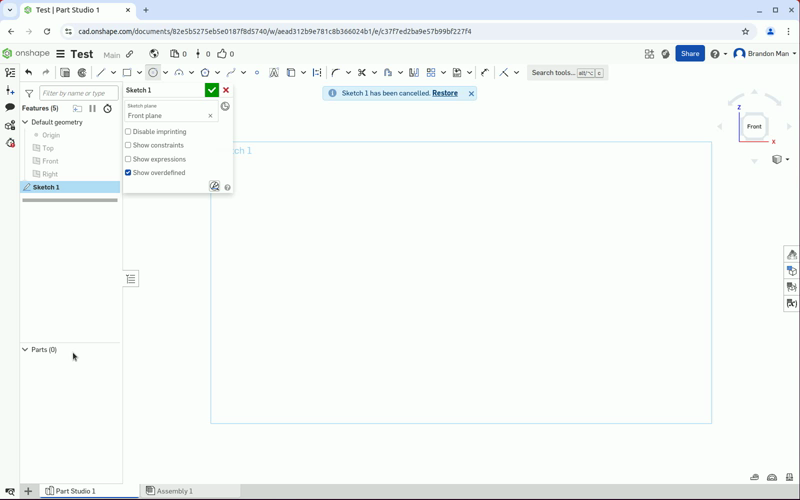
key_down(shift)
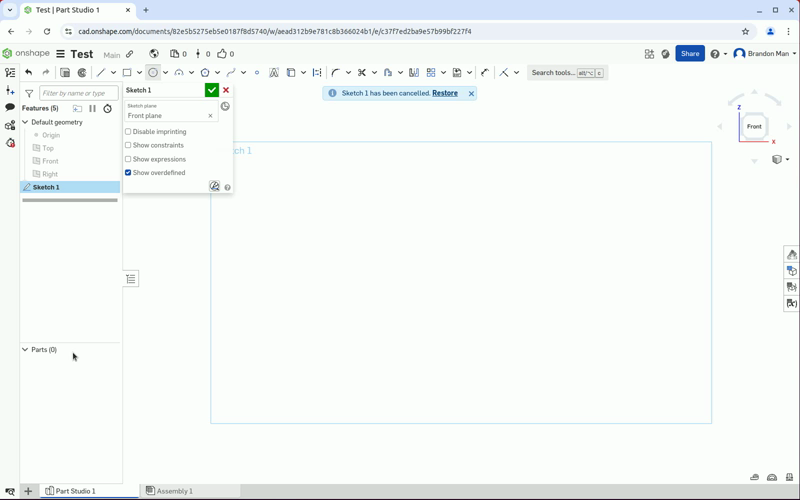
mouse_move(461, 282)
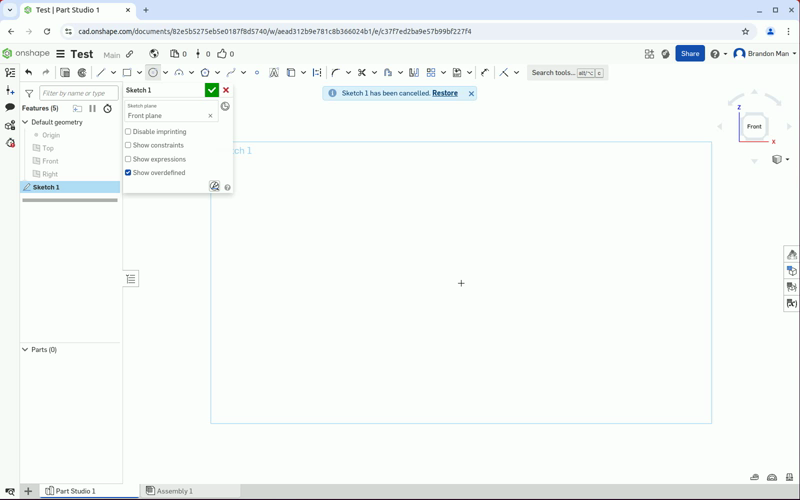
click(461, 282)
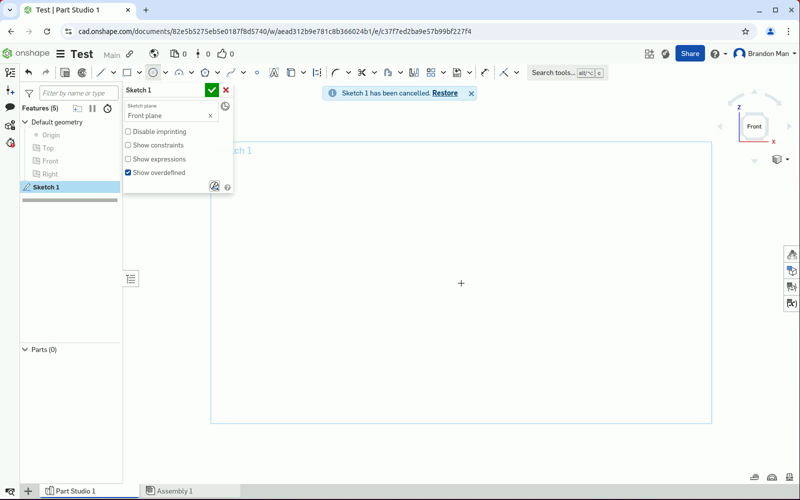
key_up(shift)
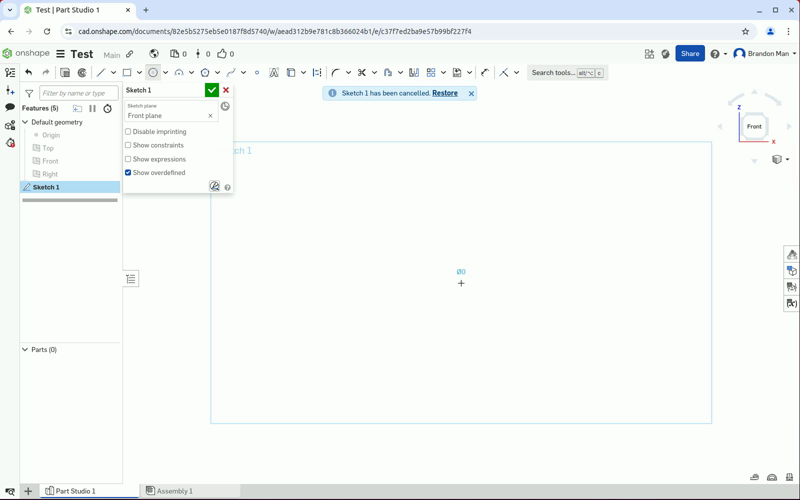
mouse_move(524, 282)
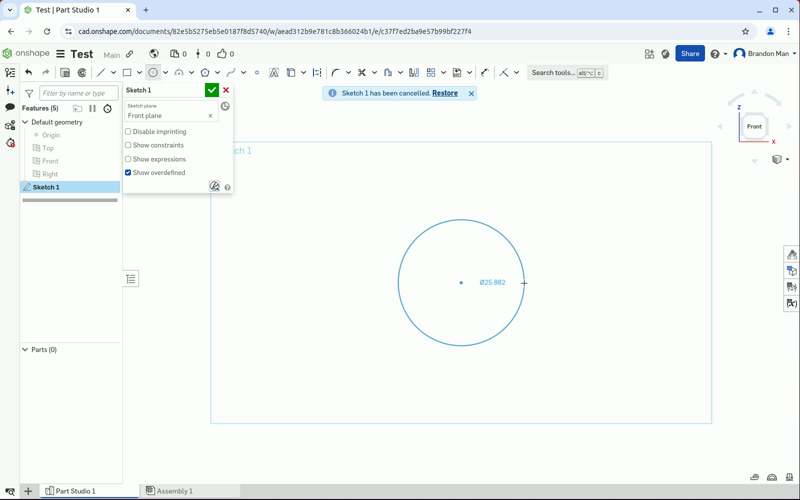
click(524, 282)
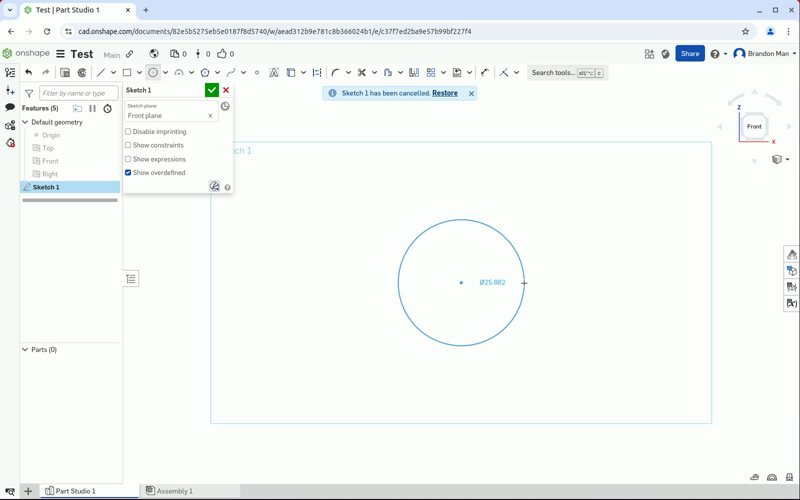
key(esc)
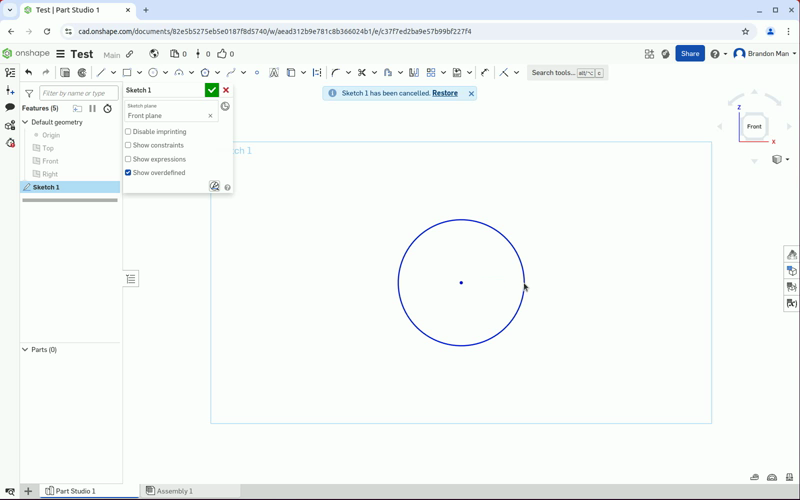
key(c)
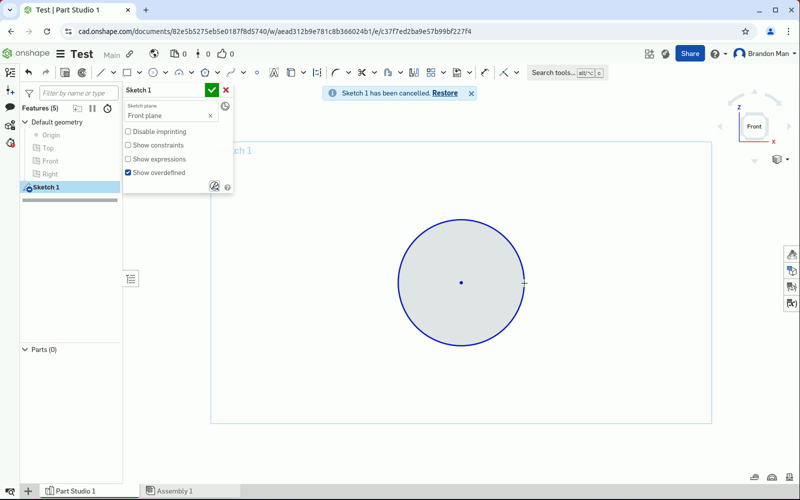
key_down(shift)
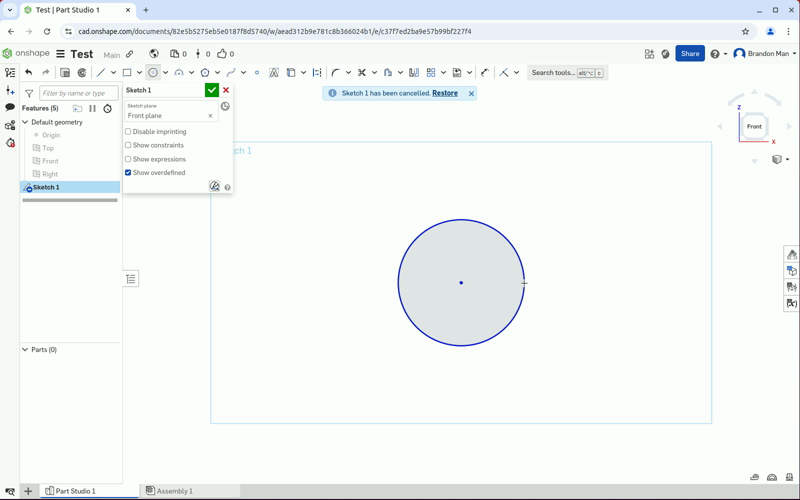
mouse_move(461, 282)
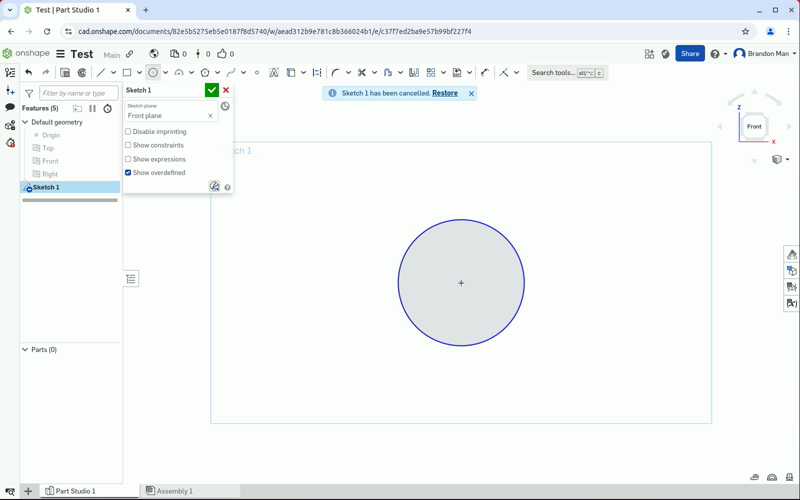
click(461, 282)
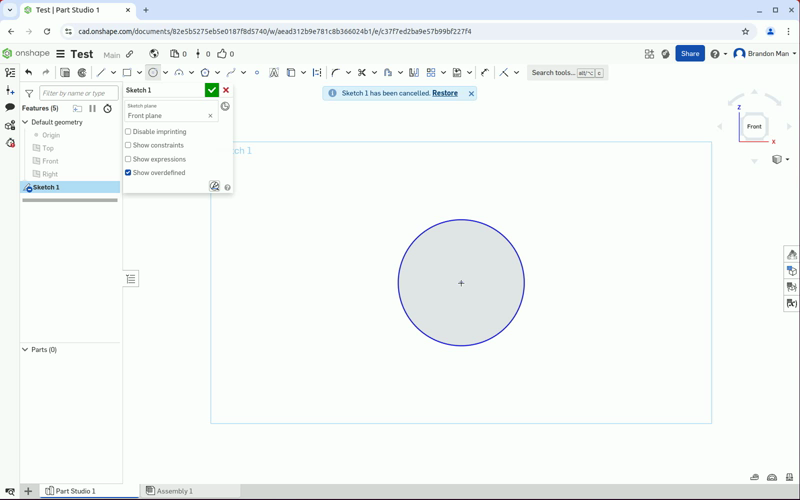
key_up(shift)
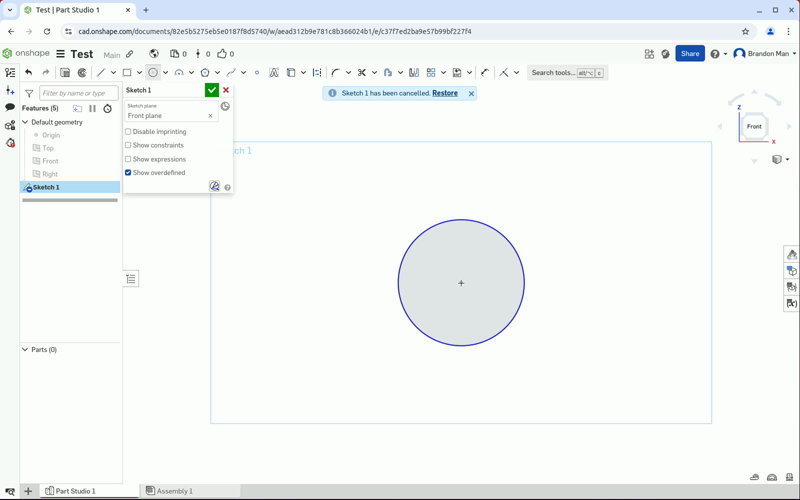
mouse_move(492, 282)
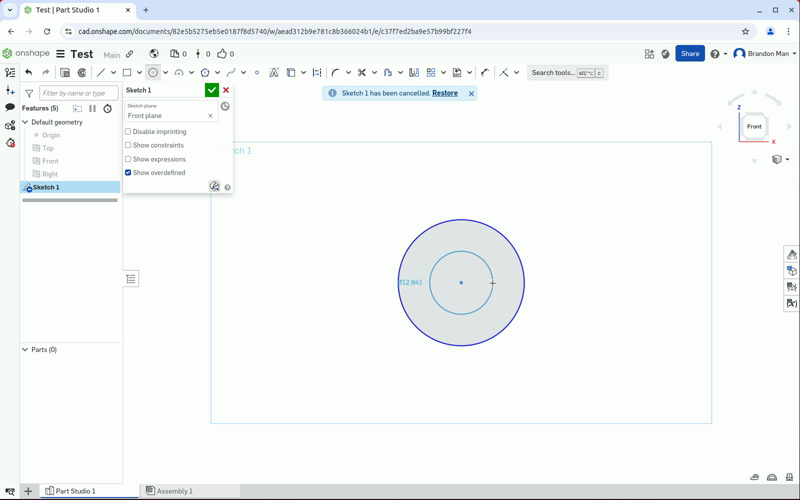
click(492, 282)
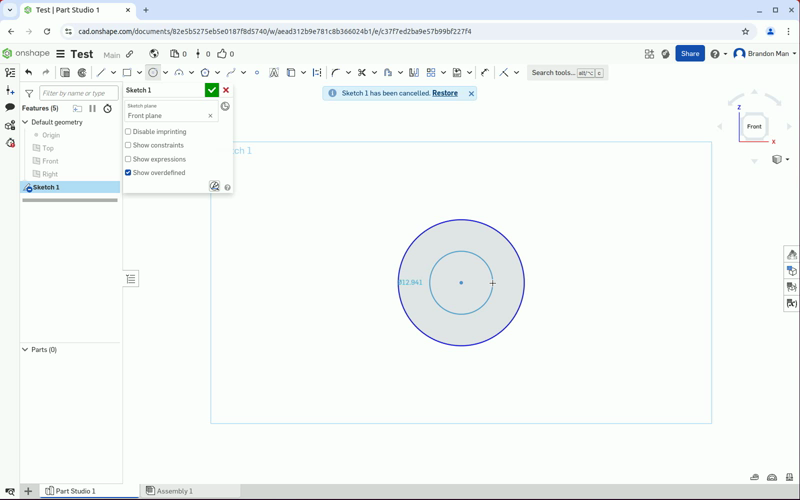
key(esc)
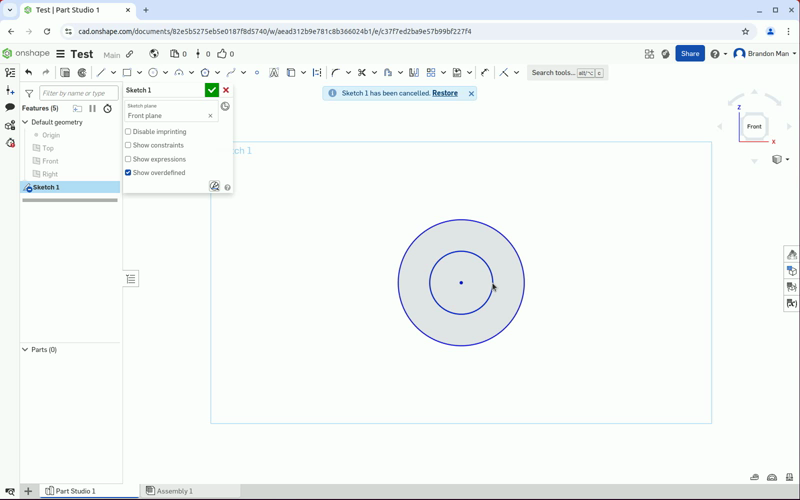
mouse_move(432, 240)
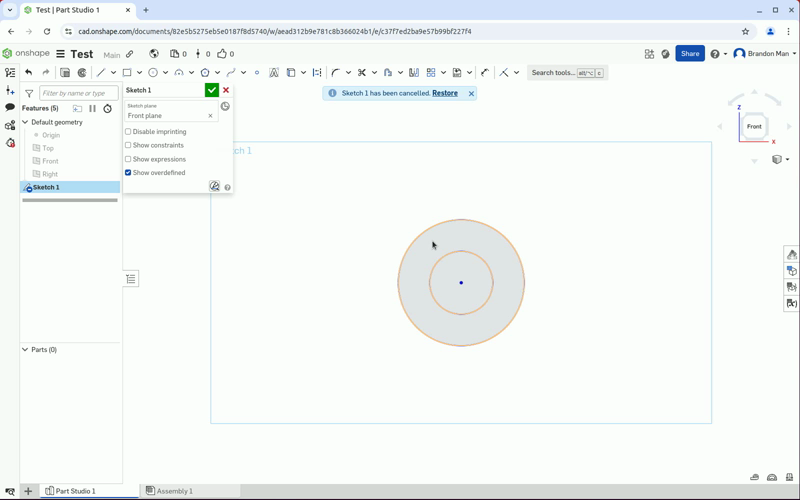
click(432, 240)
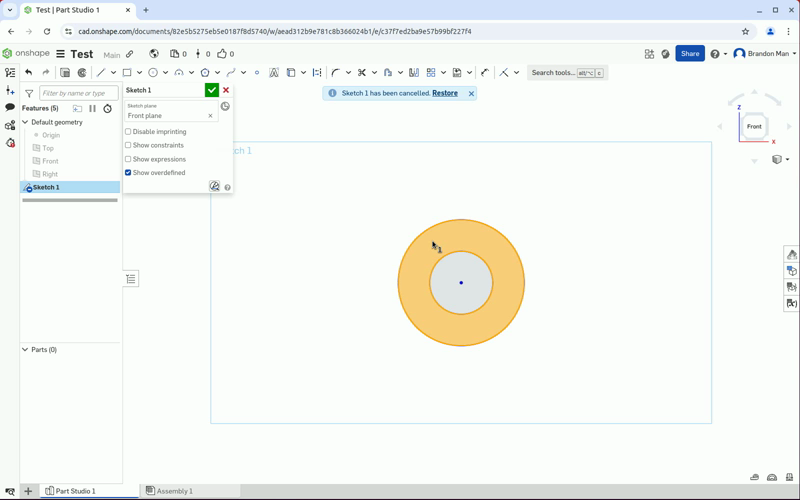
mouse_move(73, 352)
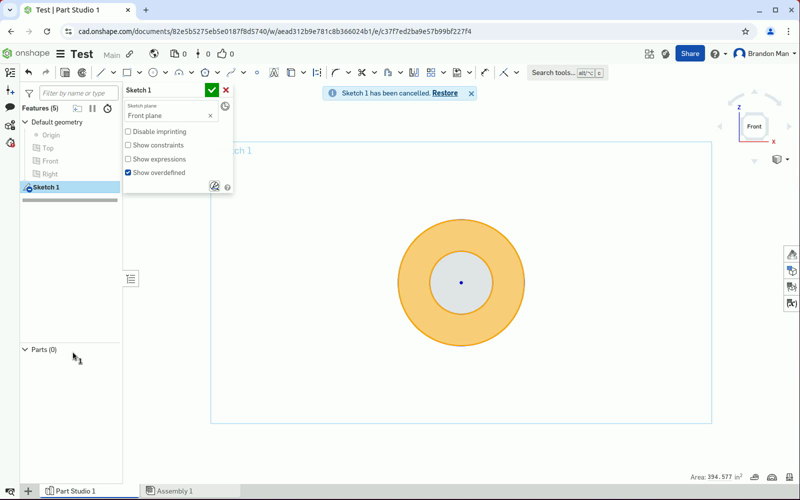
key(shift+y)
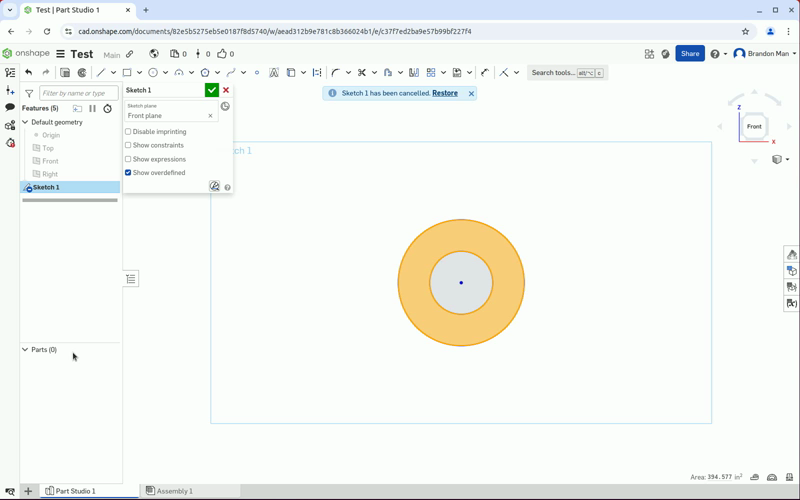
key(shift+e)
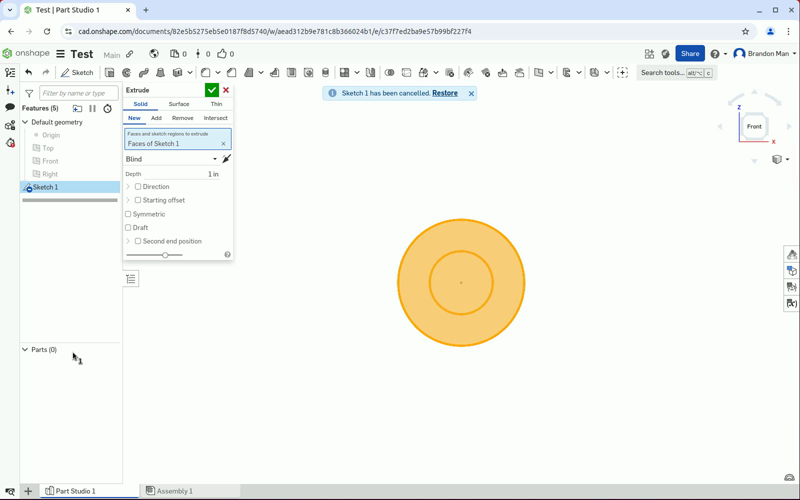
mouse_move(143, 106)
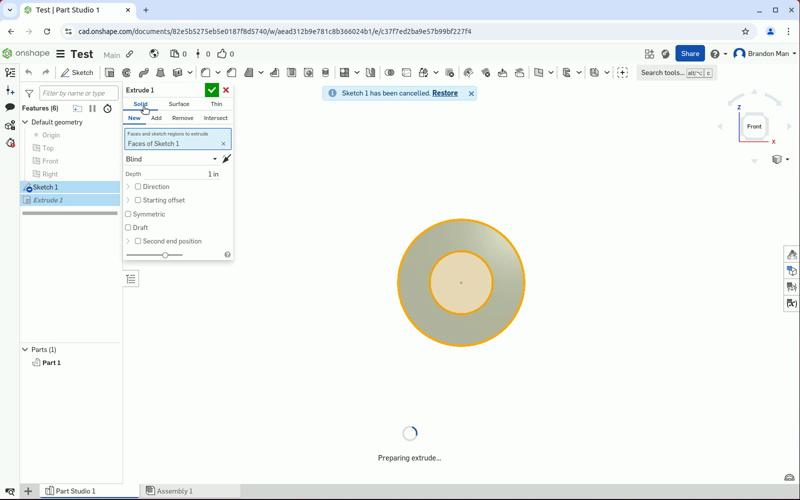
click(143, 106)
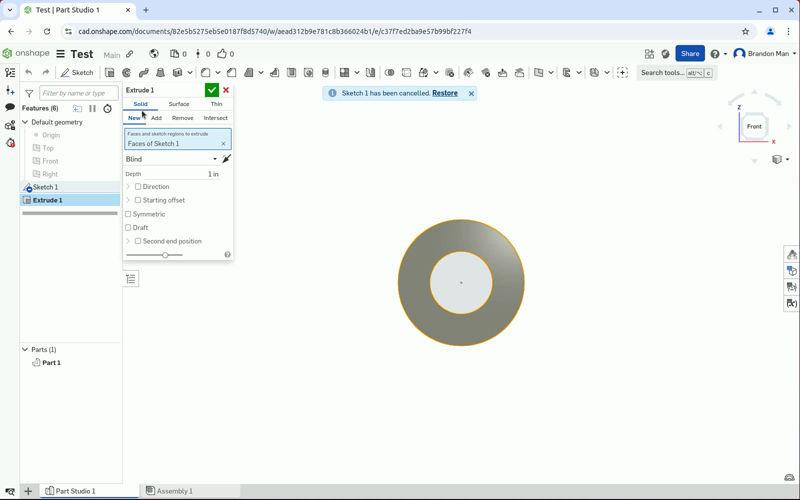
mouse_move(137, 120)
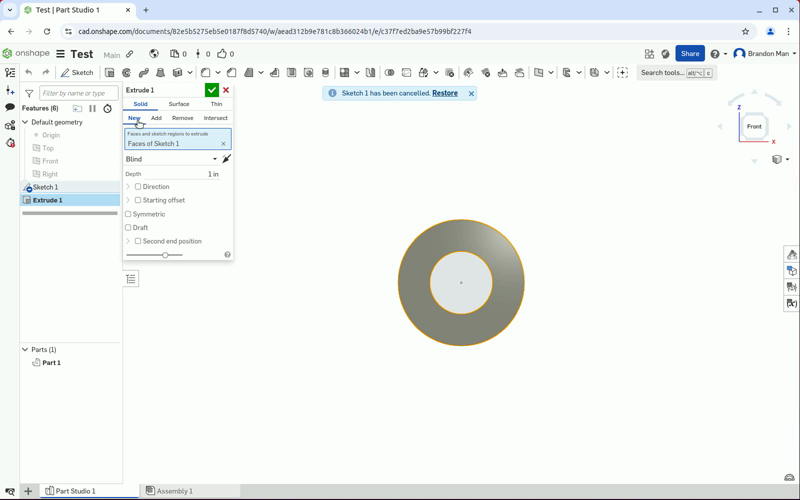
click(137, 120)
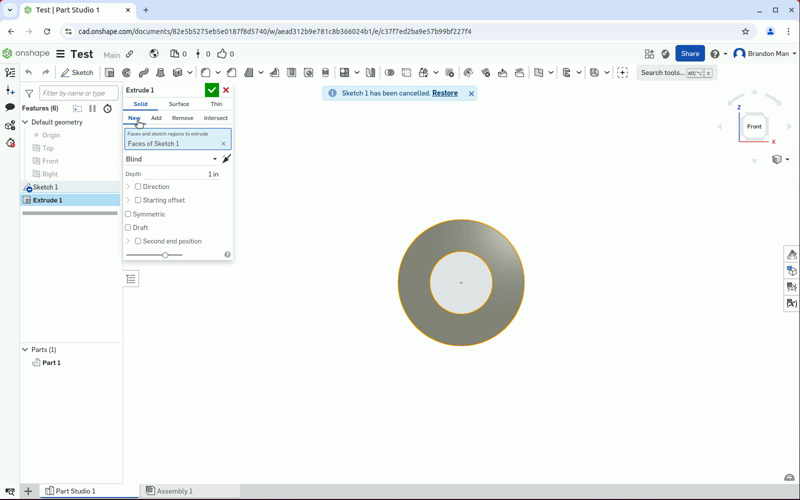
key(tab, 4)
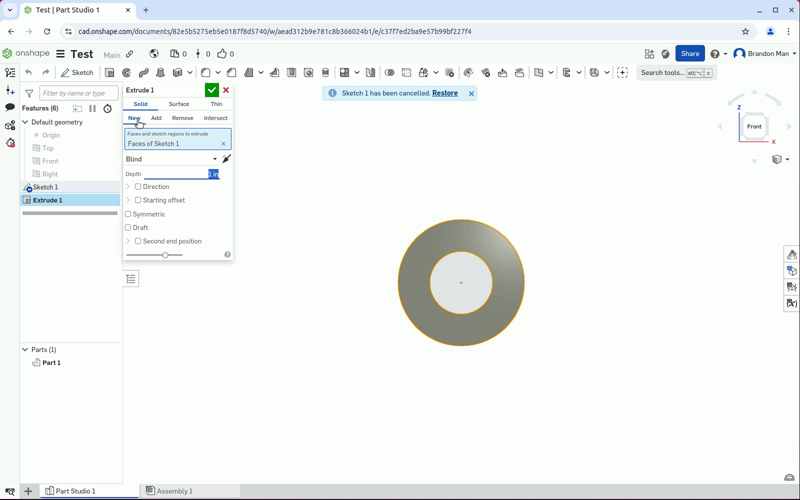
text(15.887)
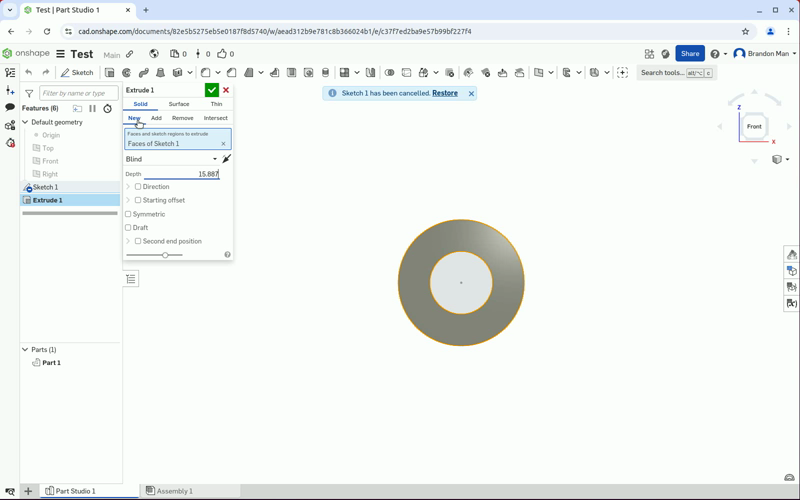
key(enter)
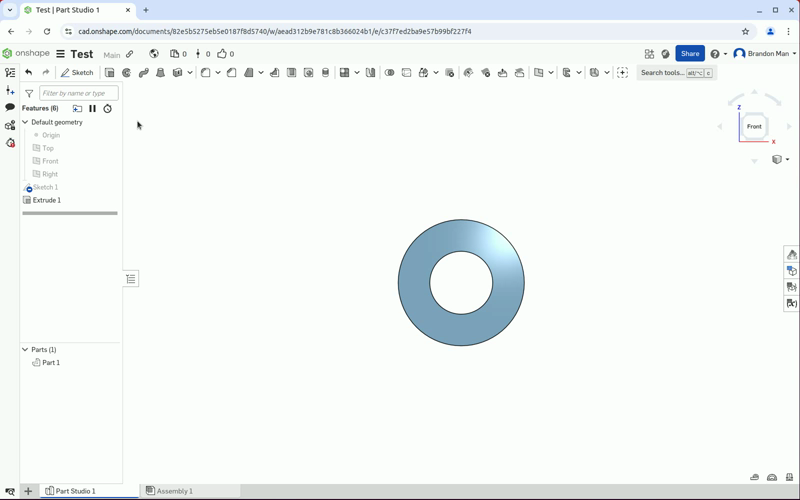
key(shift+h)
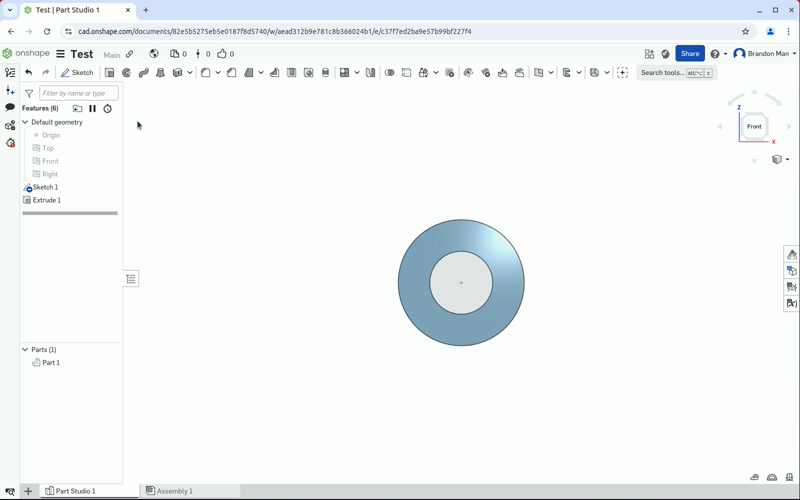
key(shift+h)
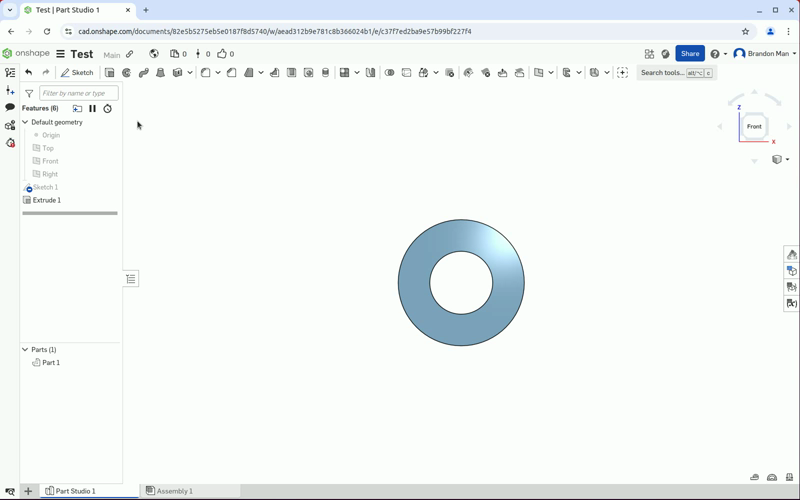
mouse_move(73, 189)
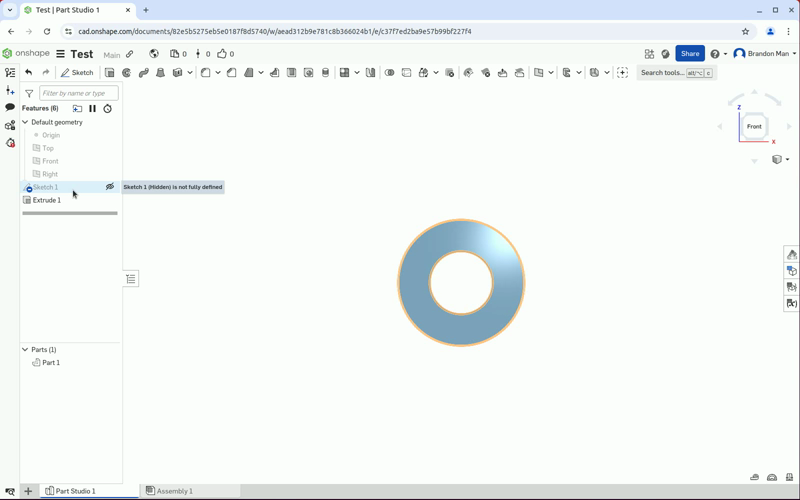
click(73, 189)
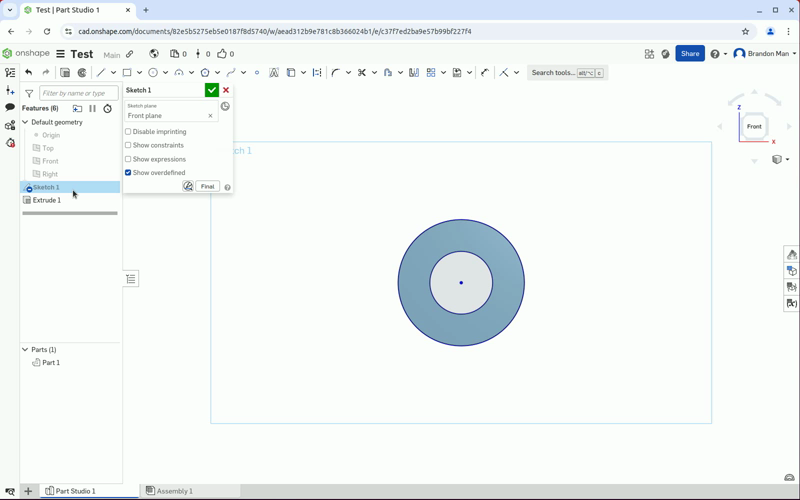
mouse_move(229, 92)
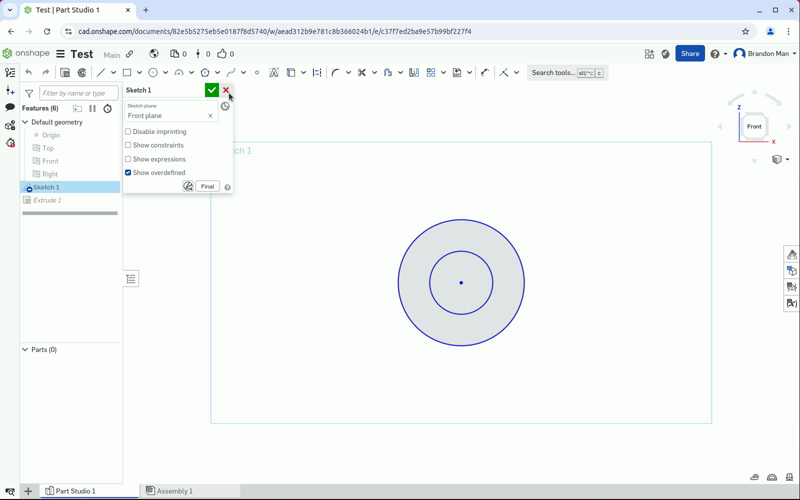
click(229, 92)
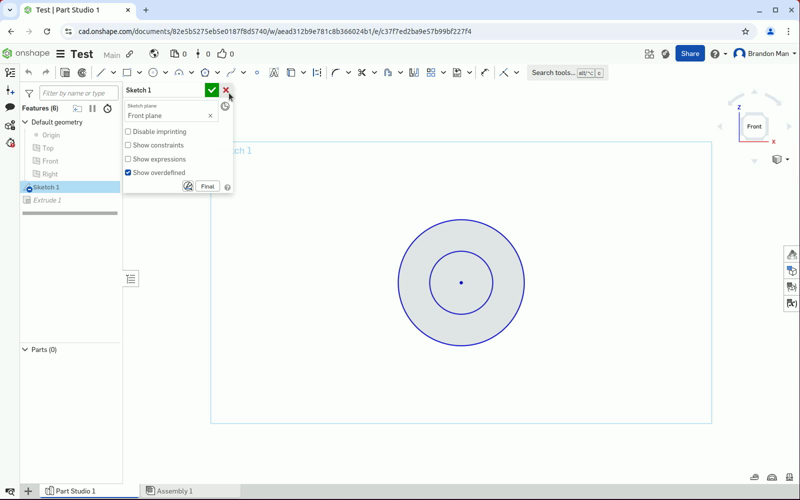
key(shift+s)
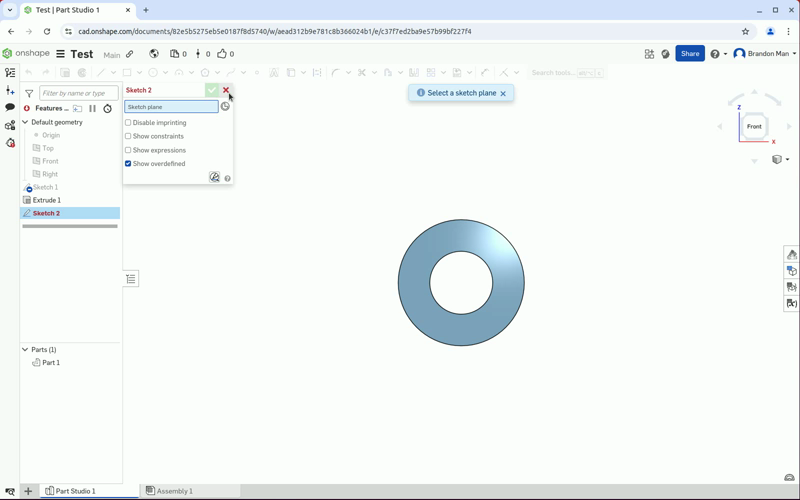
mouse_move(73, 163)
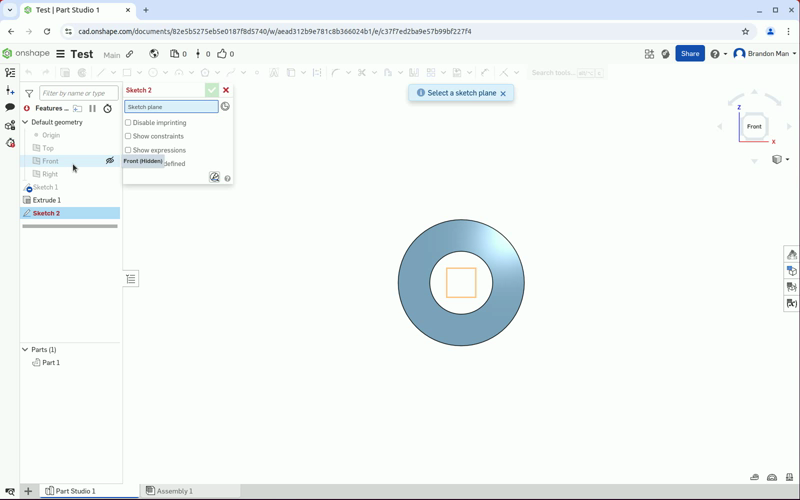
click(73, 163)
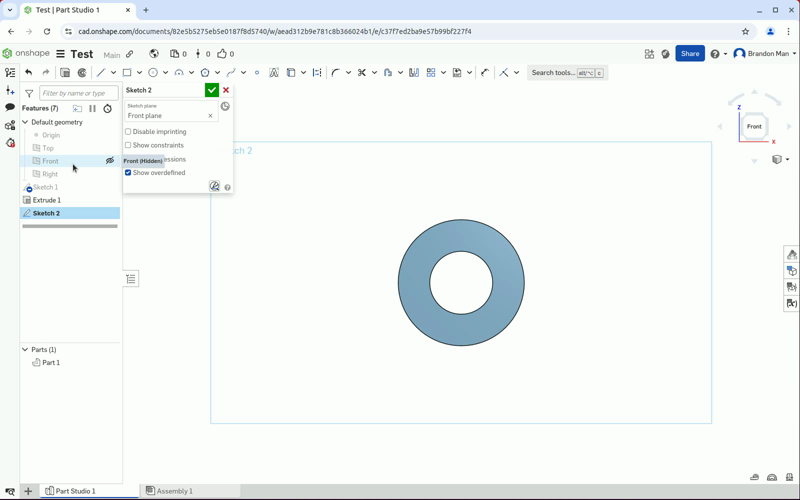
mouse_move(73, 352)
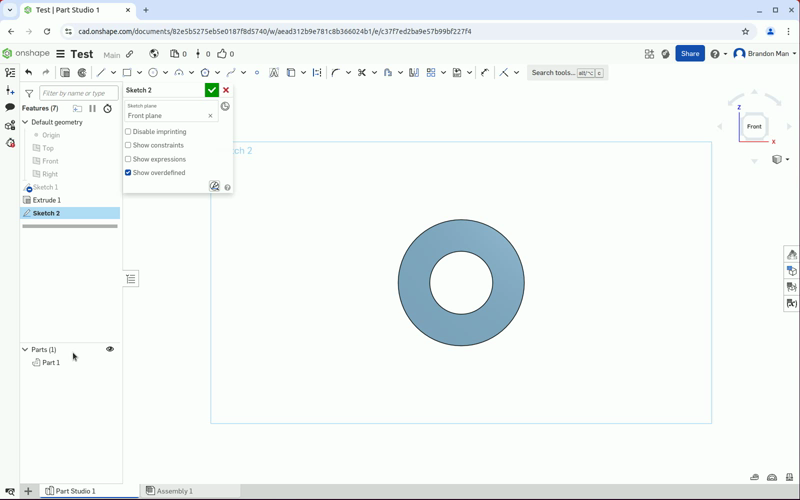
key(y)
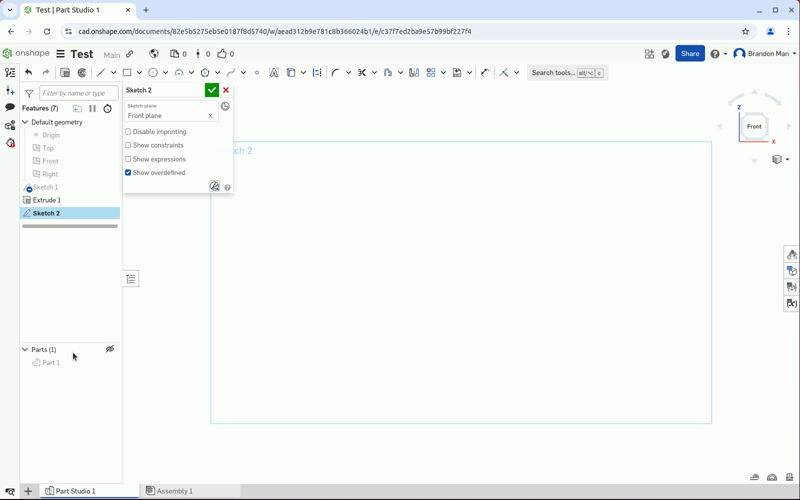
key(a)
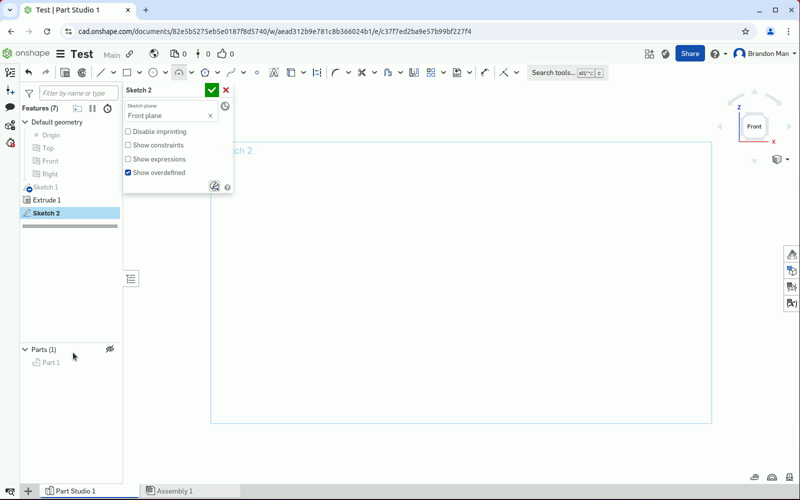
key_down(shift)
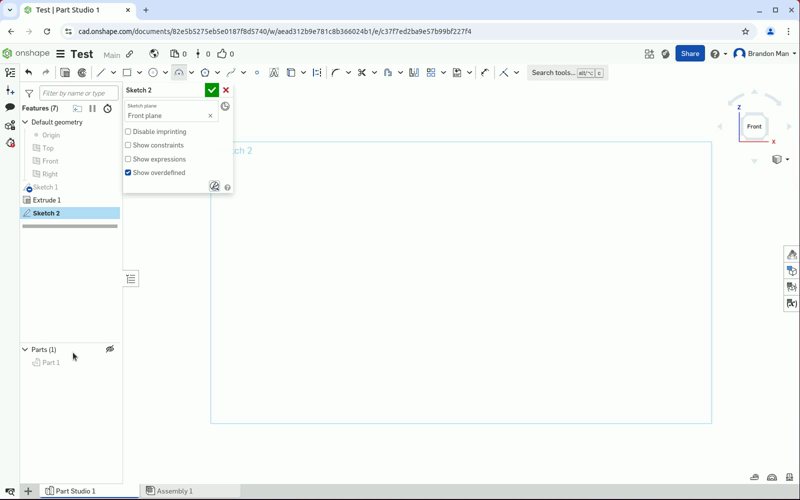
mouse_move(404, 257)
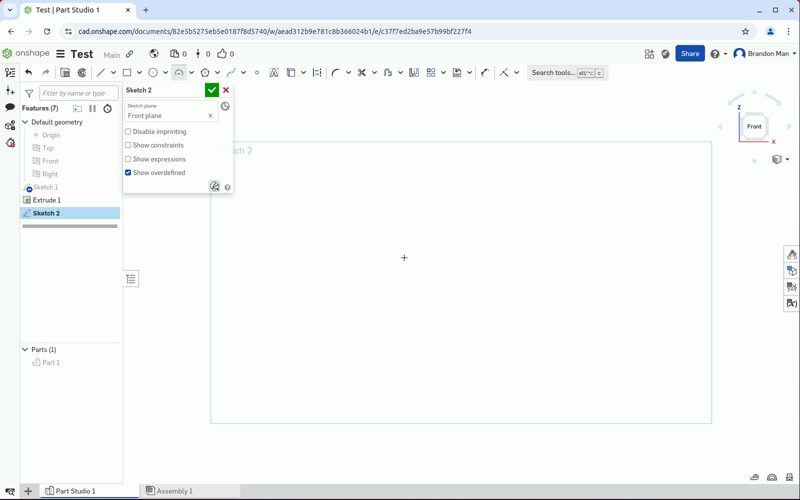
click(404, 257)
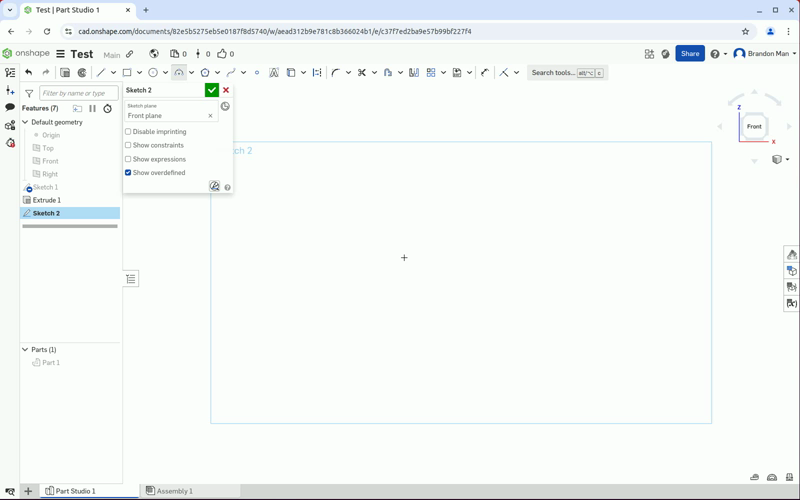
key_up(shift)
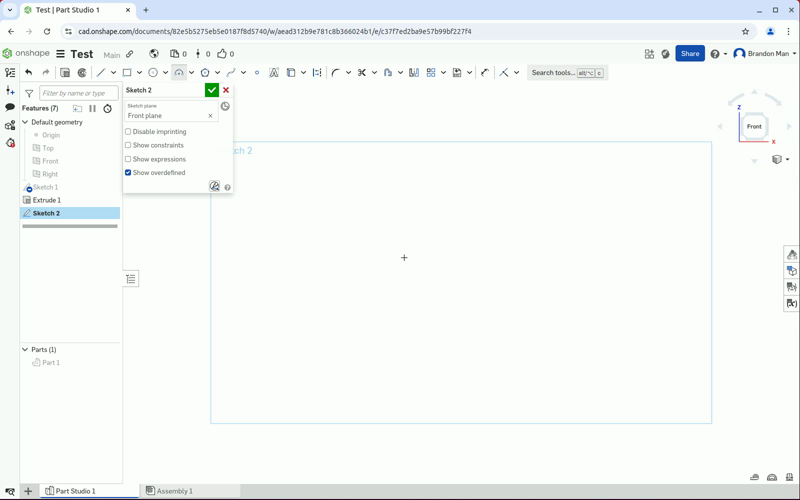
key_down(shift)
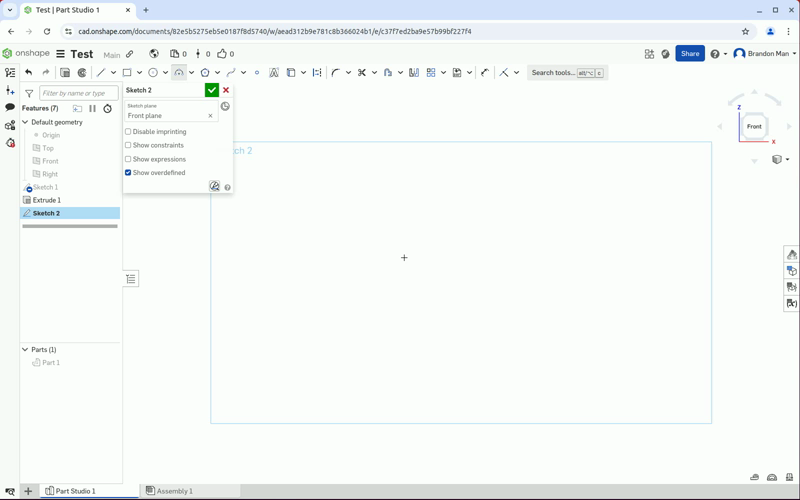
mouse_move(518, 257)
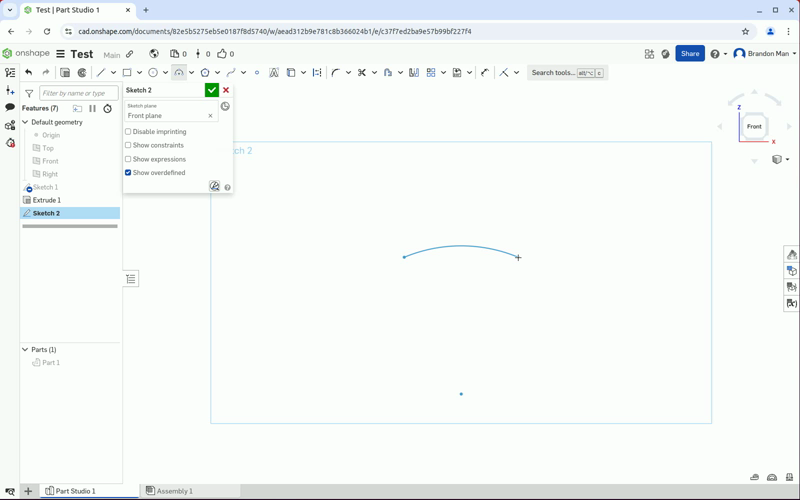
click(518, 257)
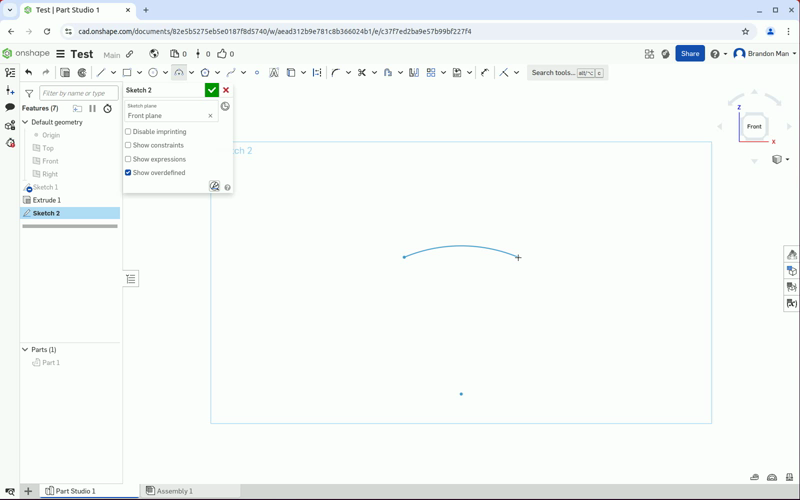
mouse_move(461, 220)
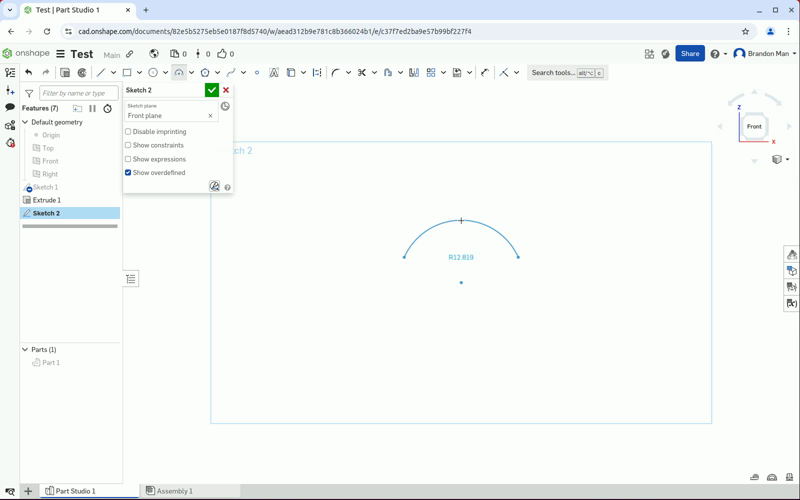
click(461, 220)
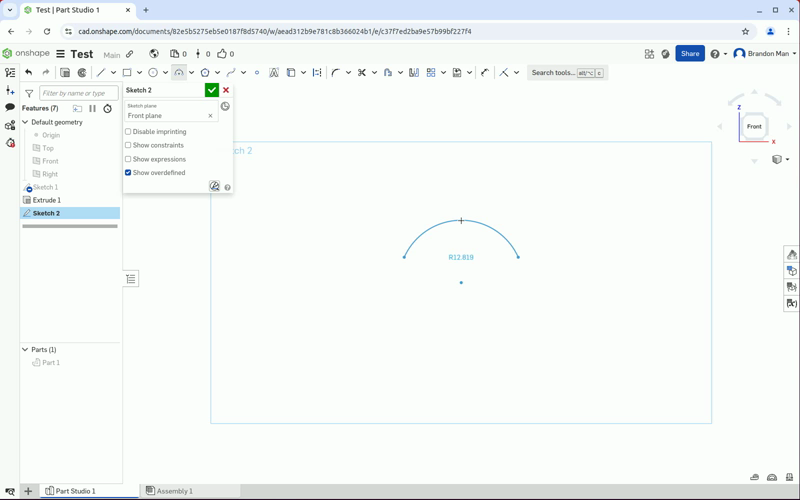
key_up(shift)
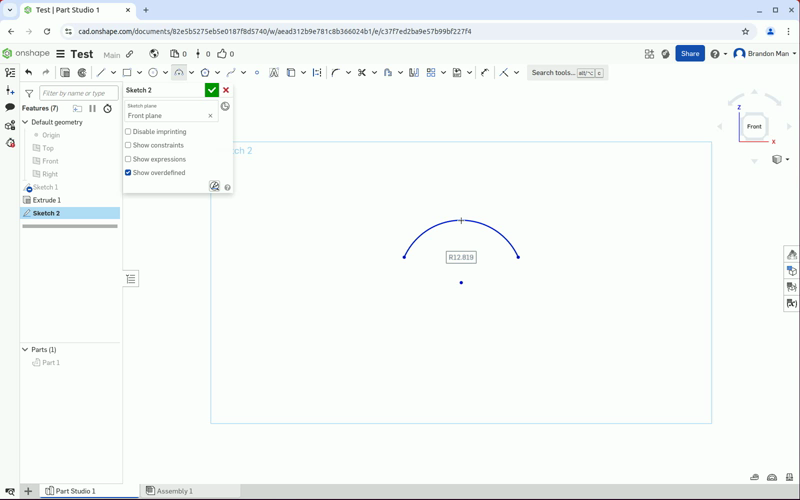
key(esc)
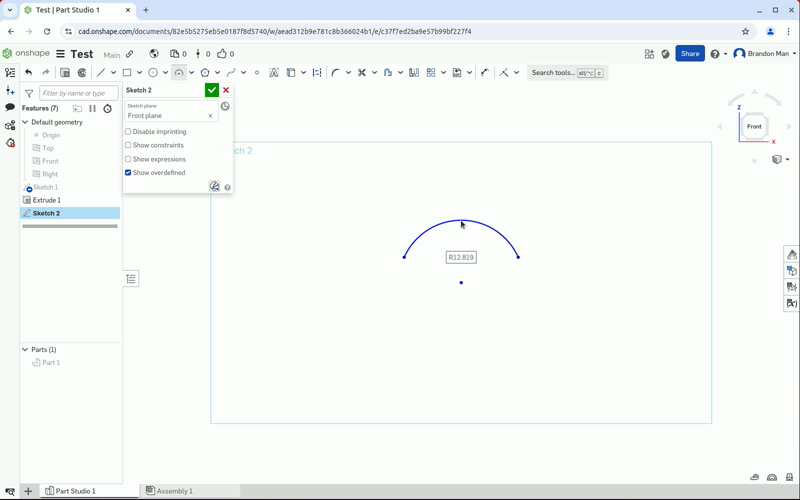
key(l)
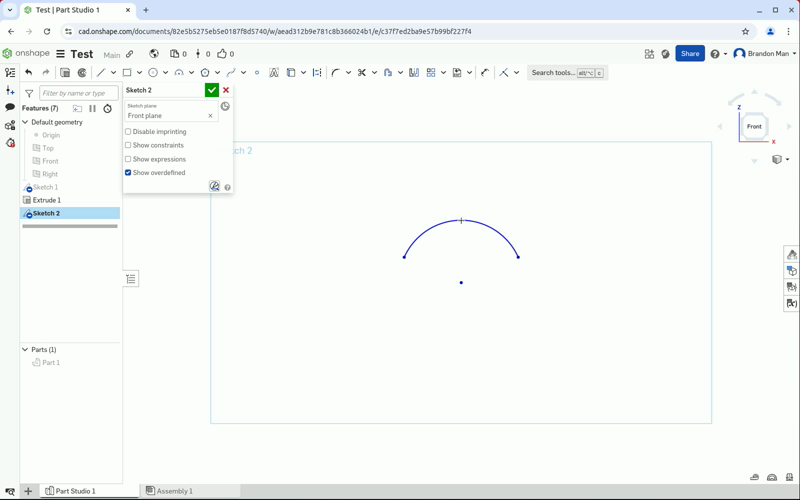
mouse_move(518, 257)
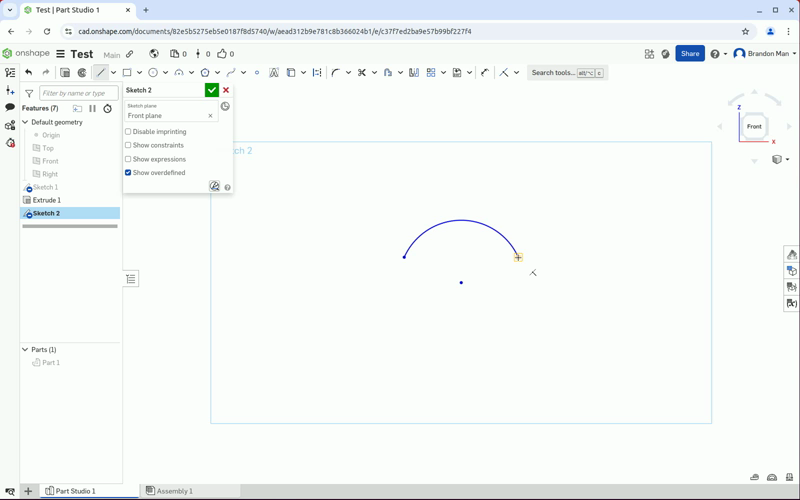
click(518, 257)
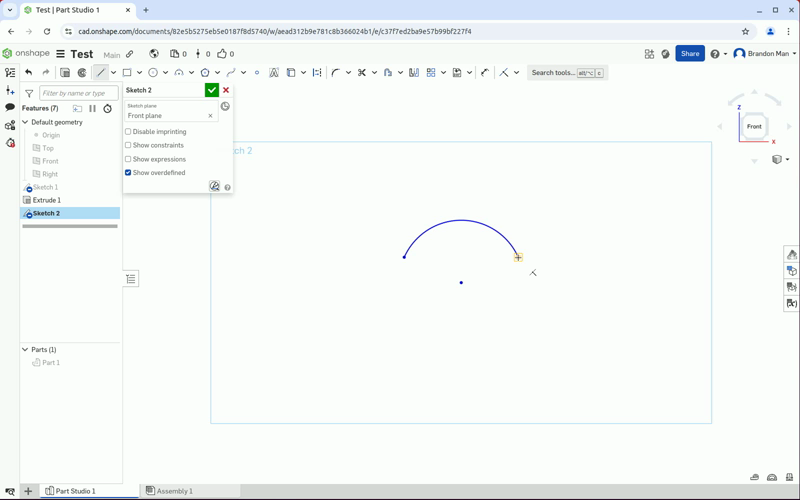
key_down(shift)
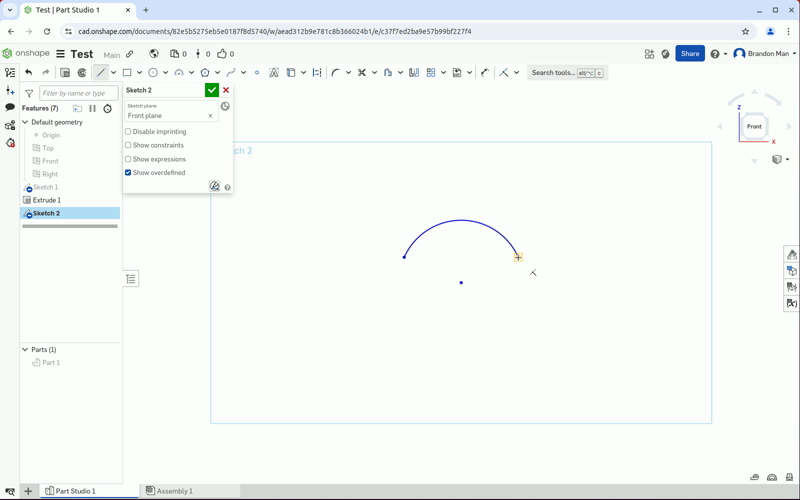
mouse_move(486, 186)
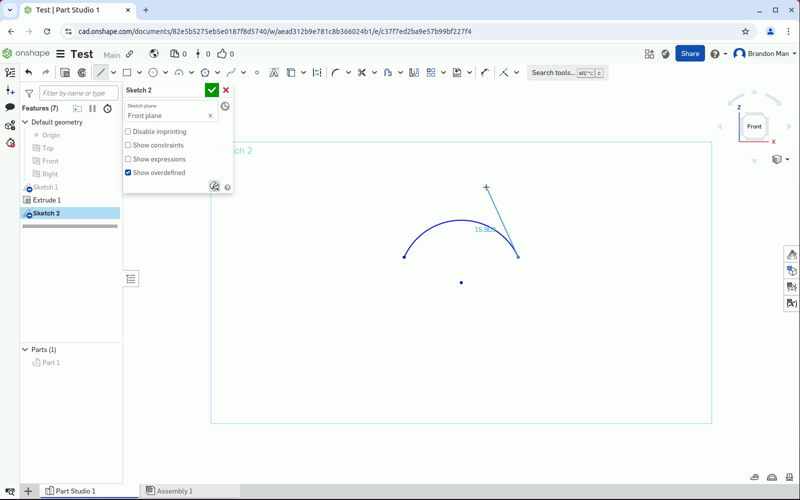
click(486, 186)
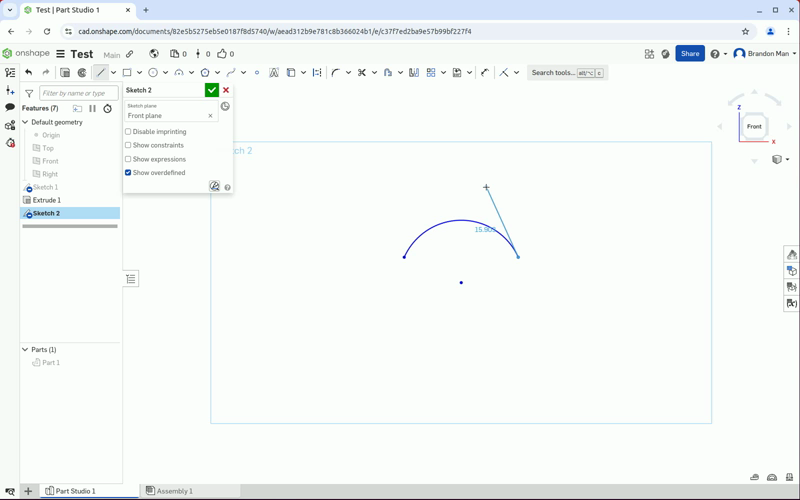
key_up(shift)
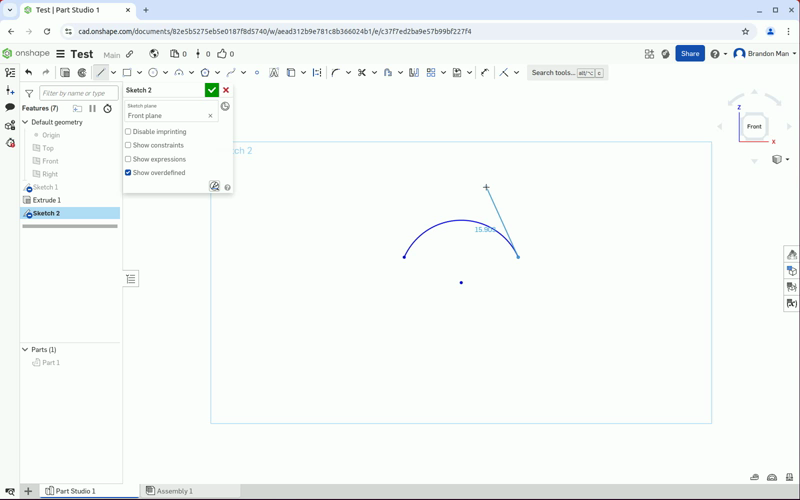
key(esc)
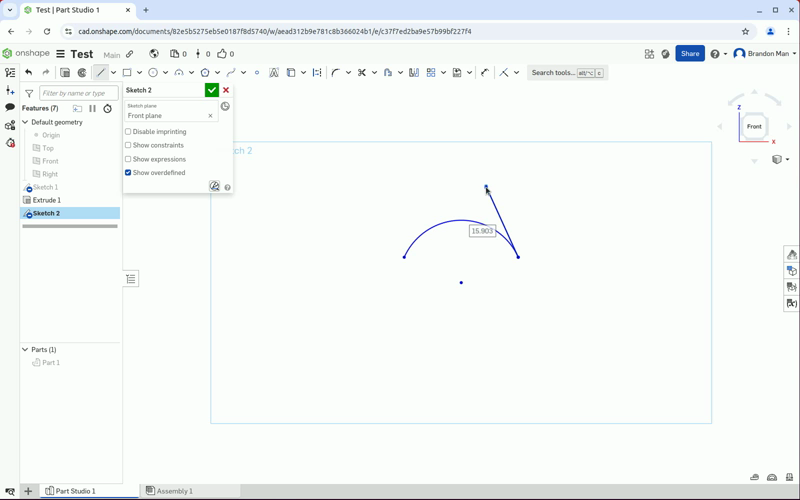
key(a)
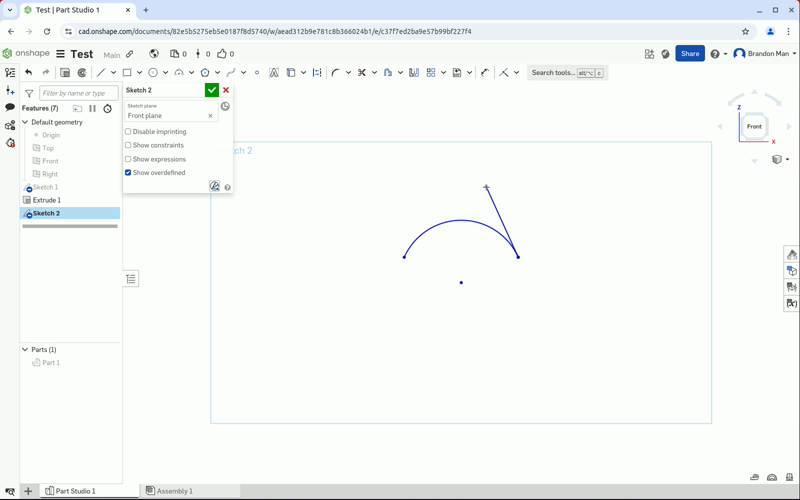
mouse_move(486, 186)
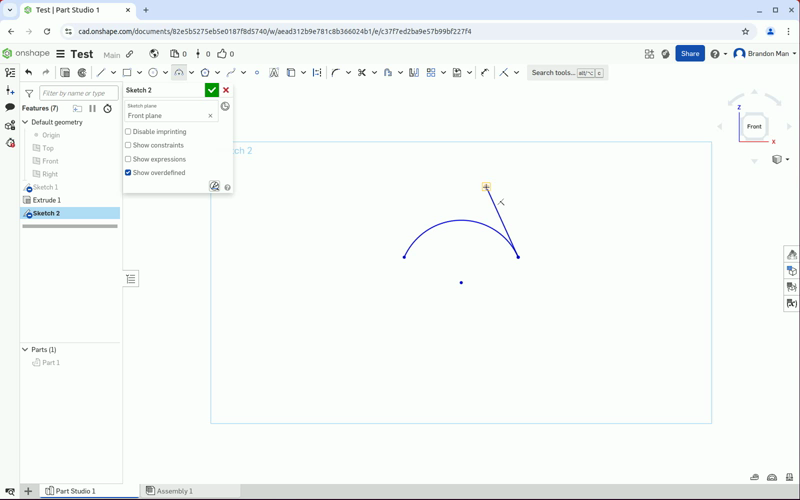
click(486, 186)
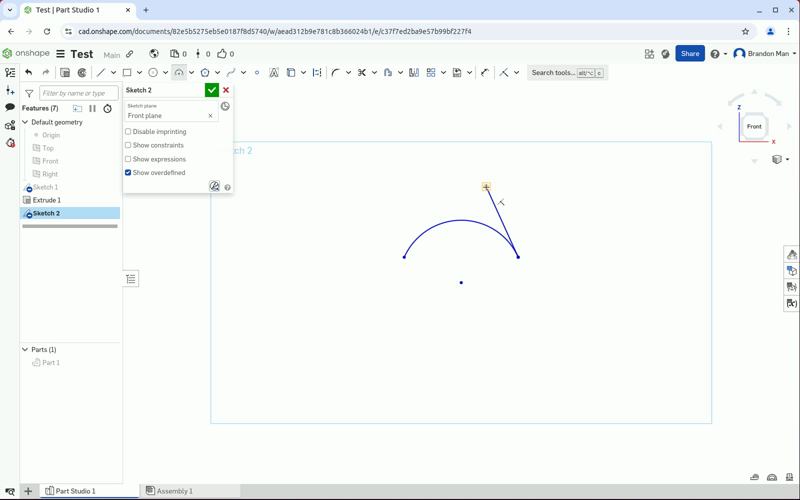
key_down(shift)
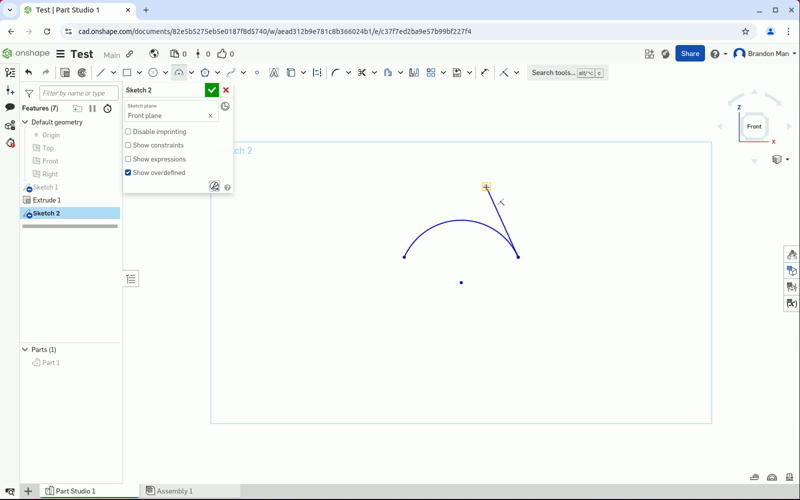
mouse_move(436, 186)
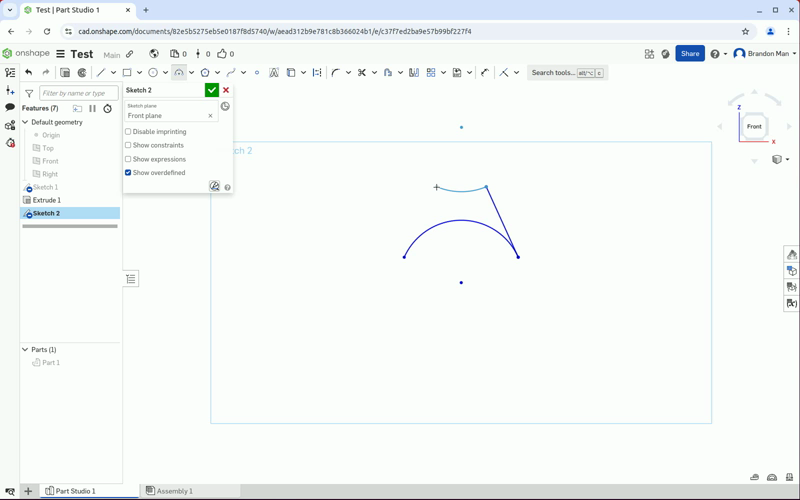
click(436, 186)
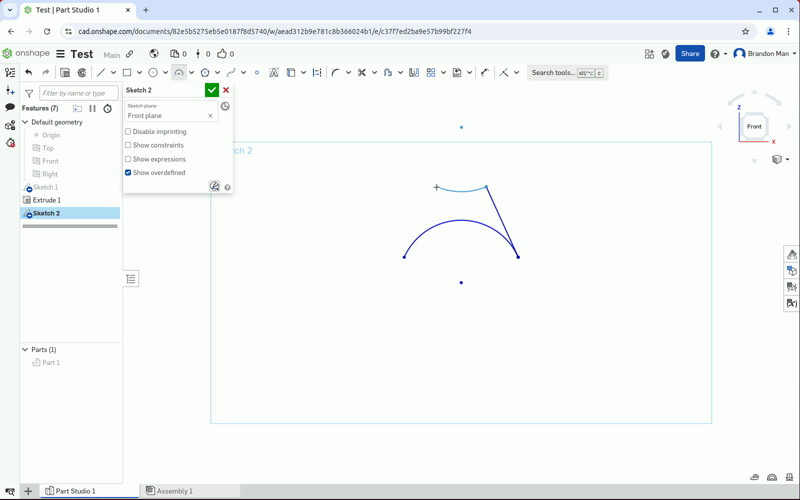
mouse_move(461, 170)
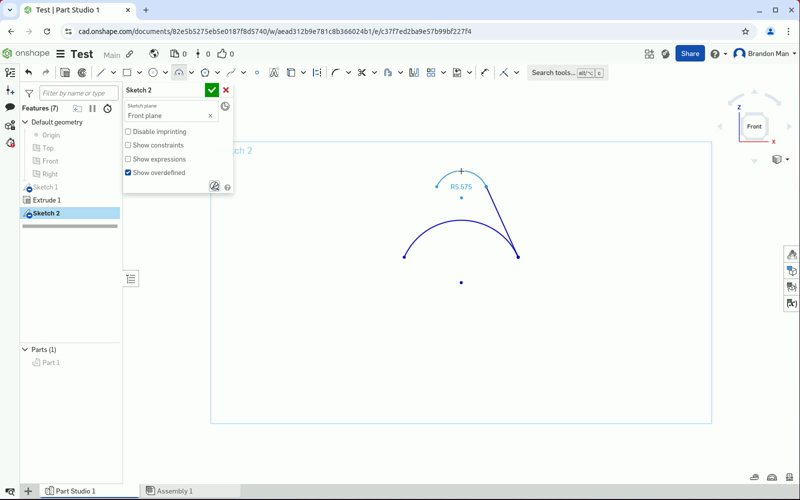
click(461, 170)
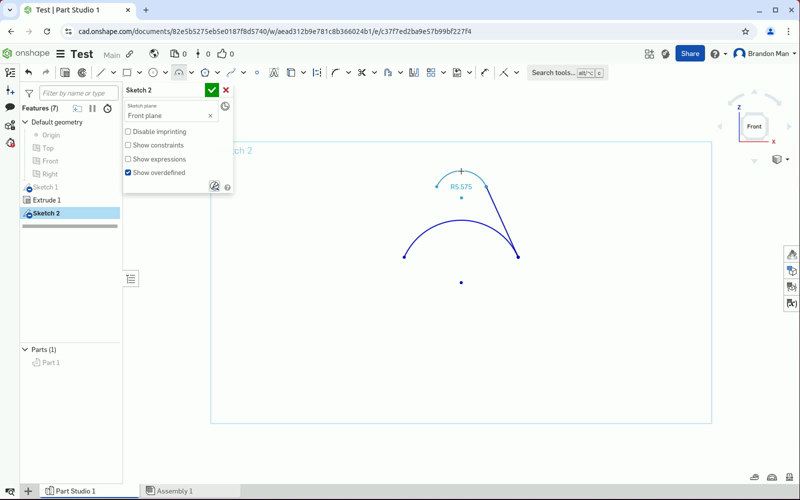
key_up(shift)
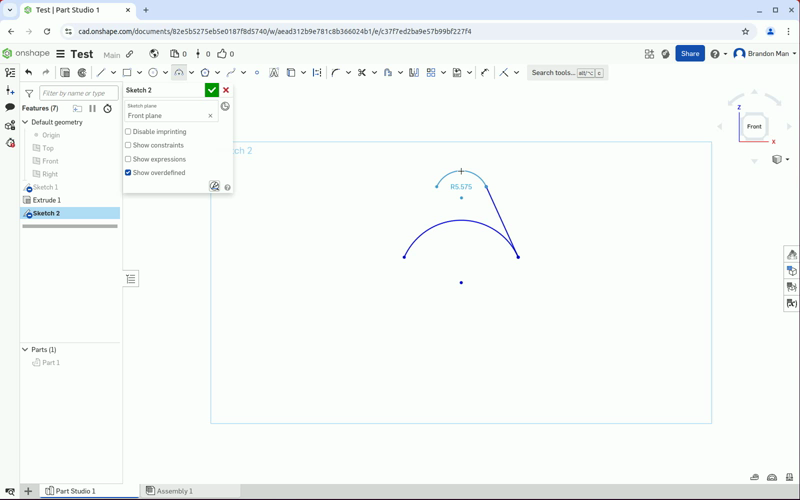
key(esc)
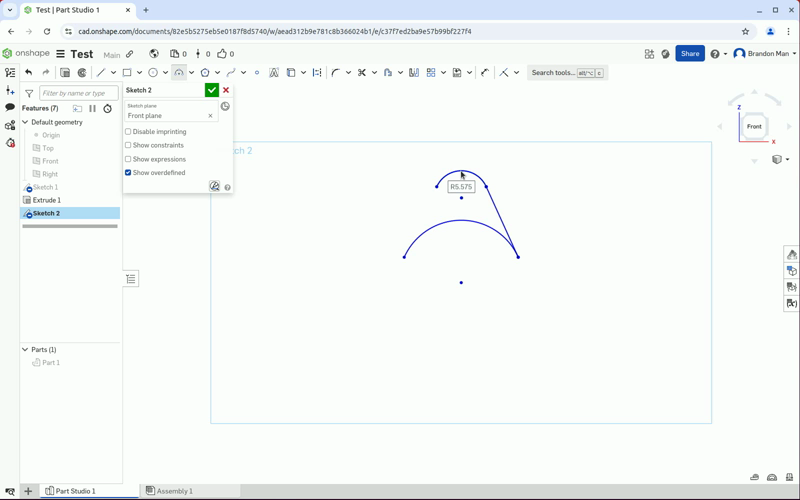
key(l)
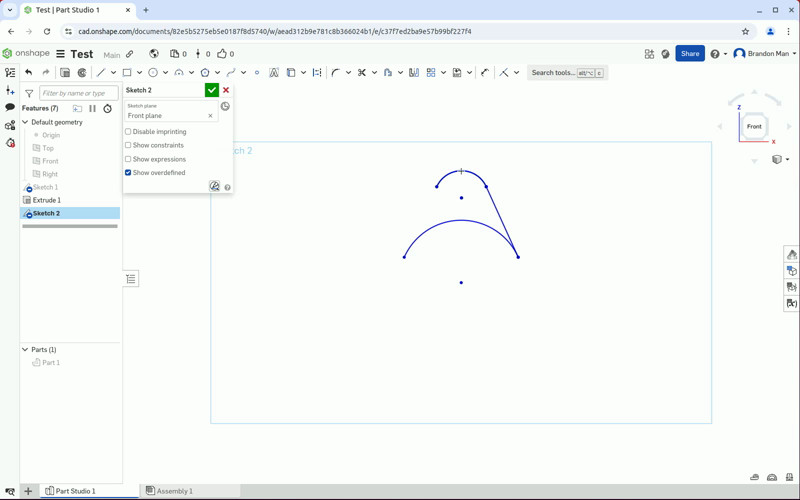
mouse_move(436, 186)
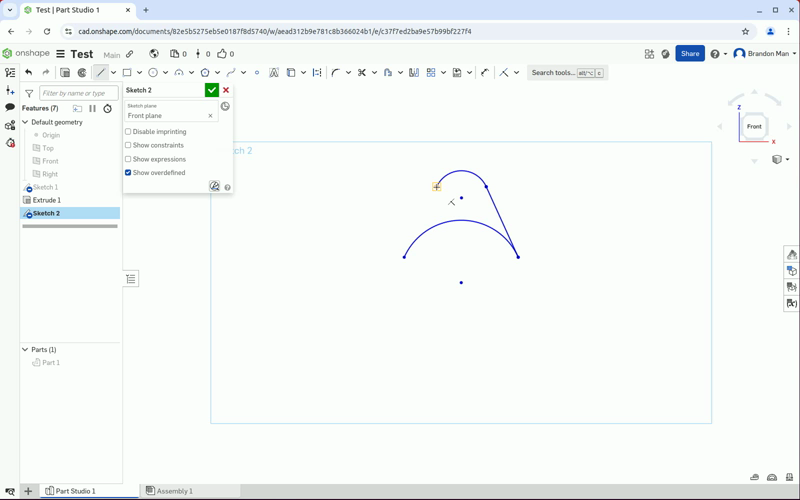
click(436, 186)
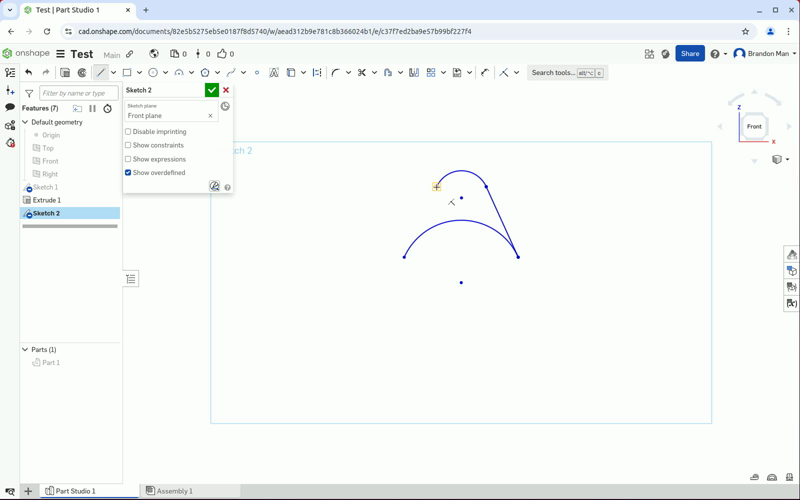
key_down(shift)
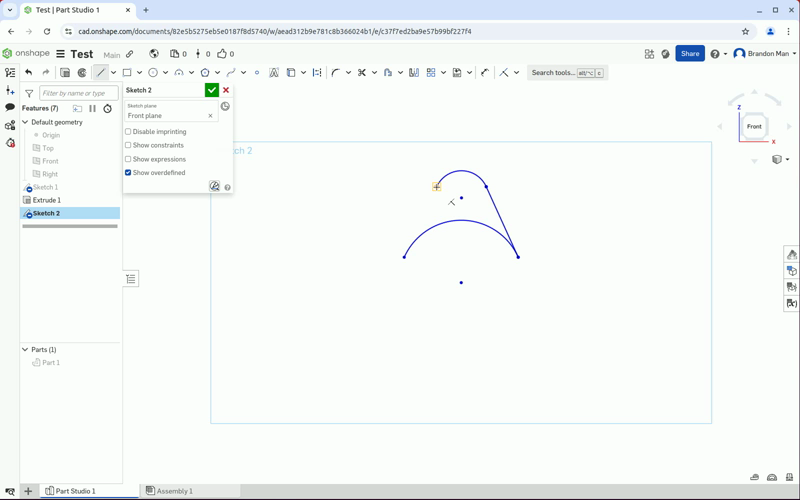
mouse_move(404, 257)
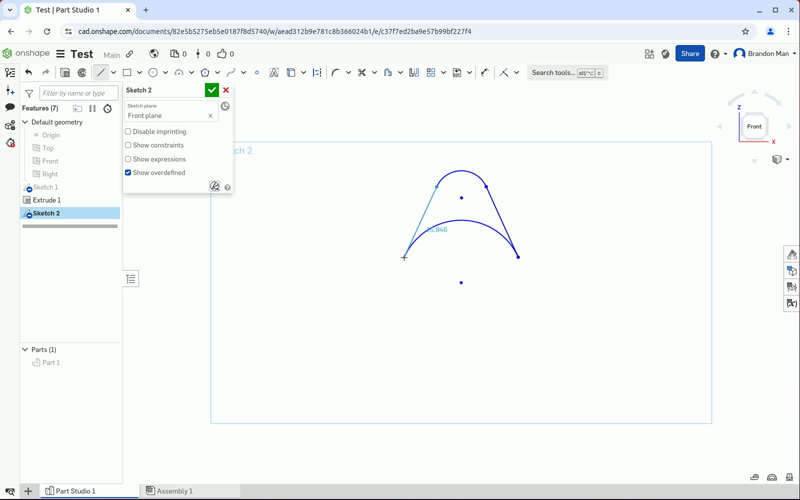
key_up(shift)
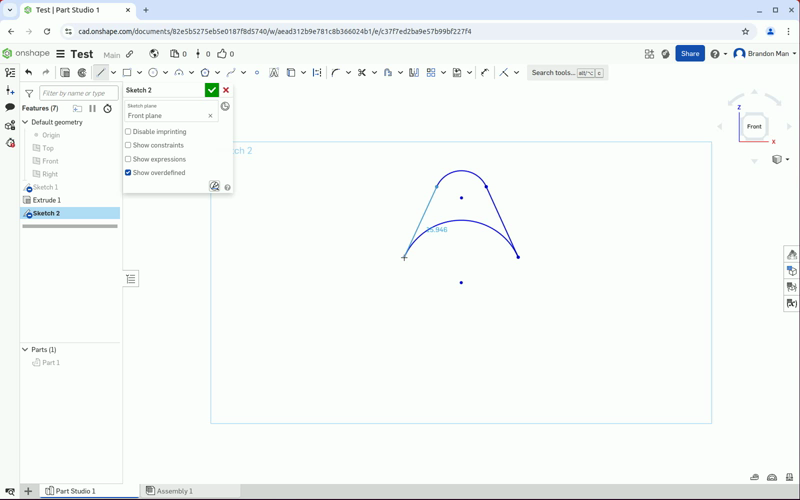
click(404, 257)
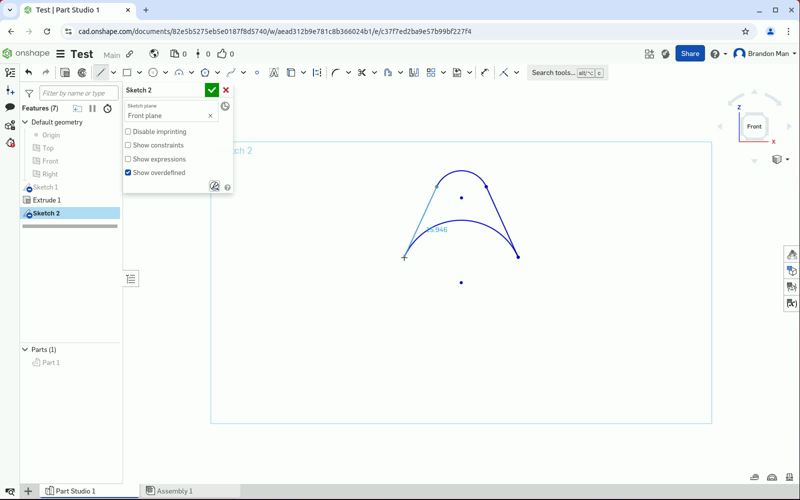
key(esc)
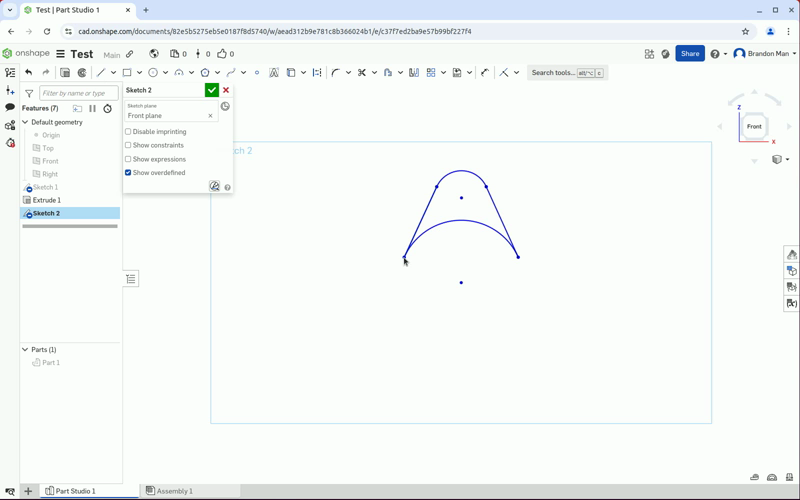
mouse_move(449, 217)
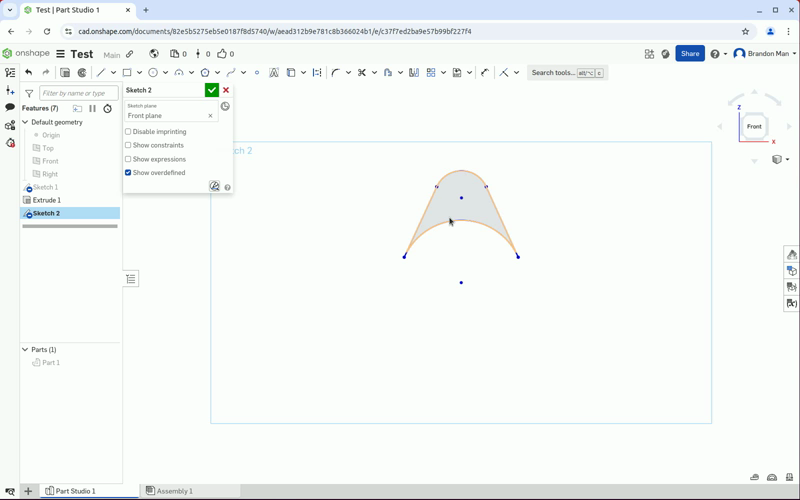
click(449, 217)
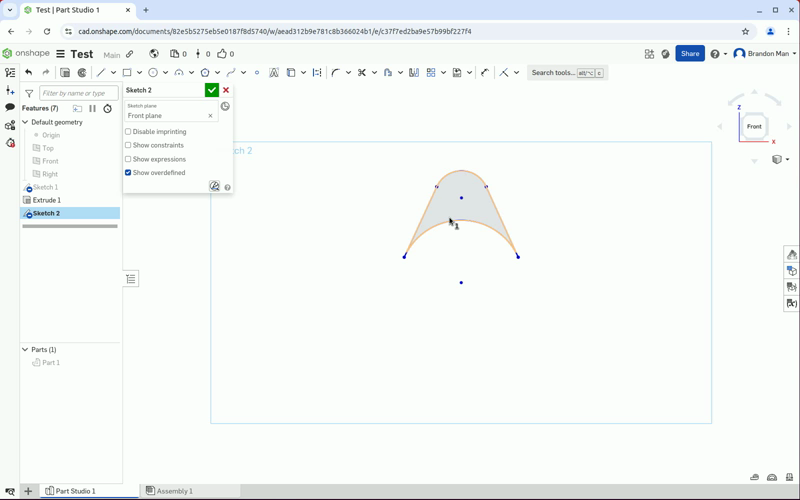
mouse_move(73, 352)
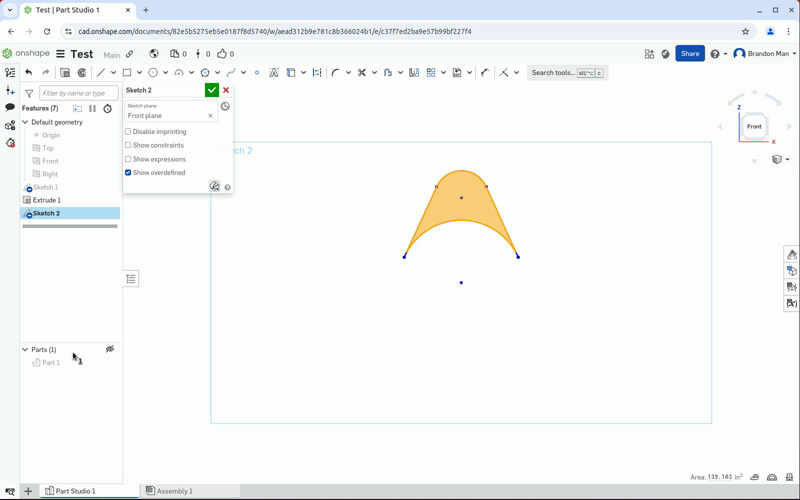
key(shift+y)
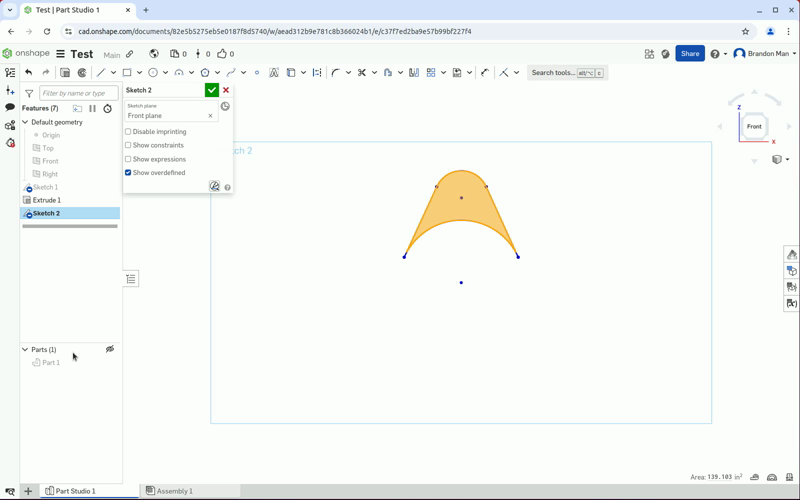
key(shift+e)
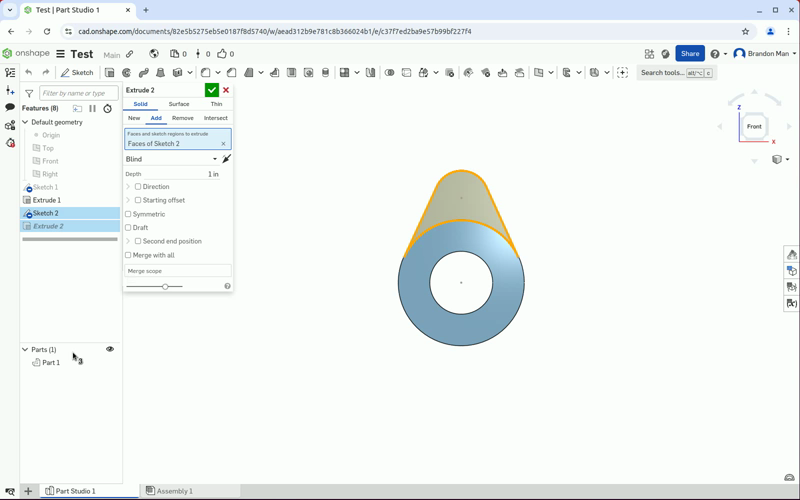
mouse_move(143, 106)
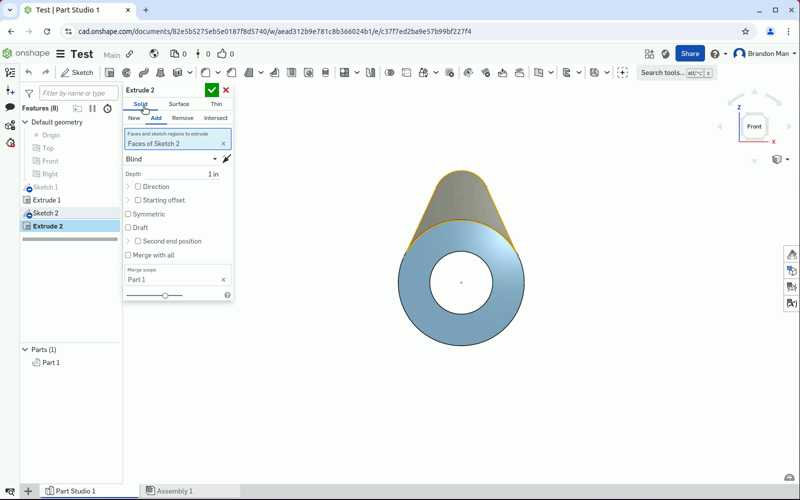
click(143, 106)
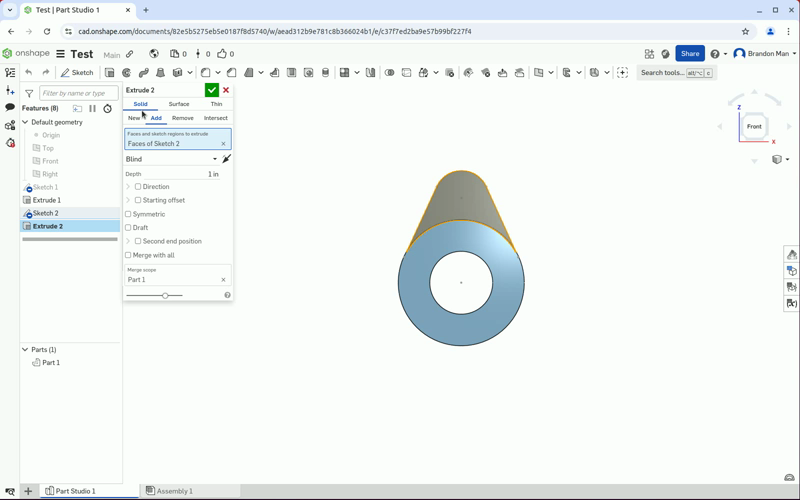
mouse_move(137, 120)
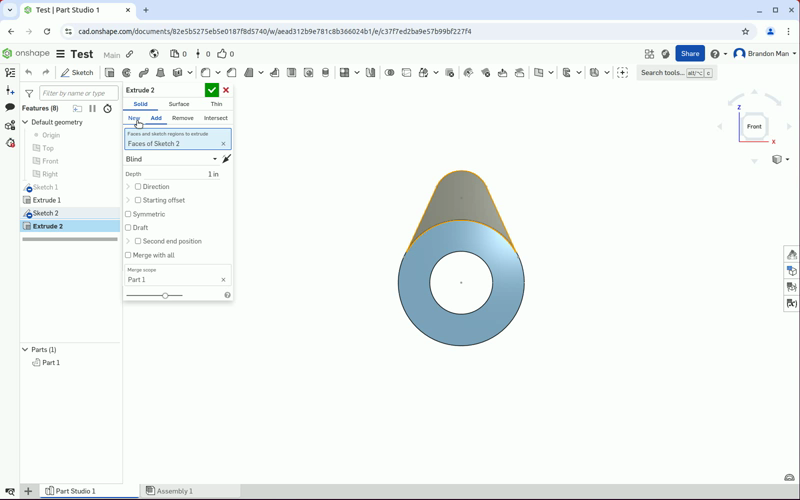
click(137, 120)
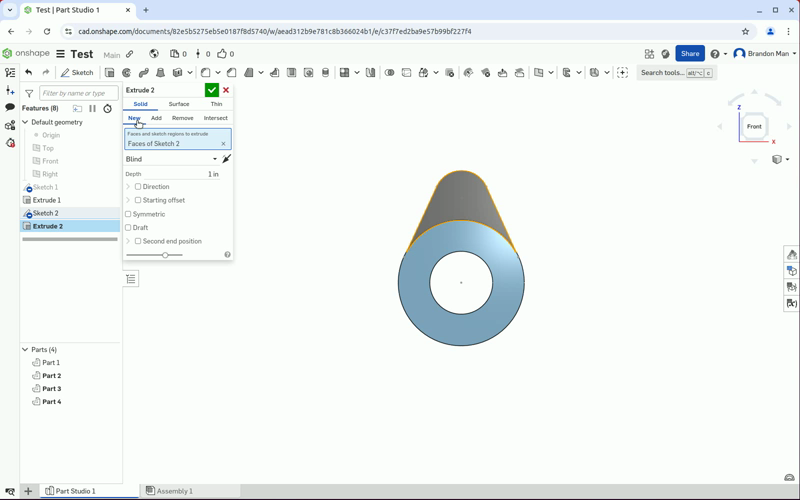
key(tab, 4)
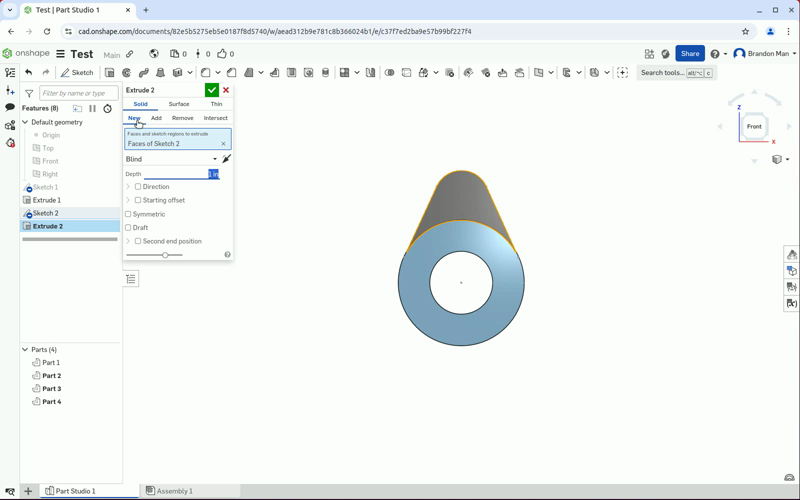
text(7.943)
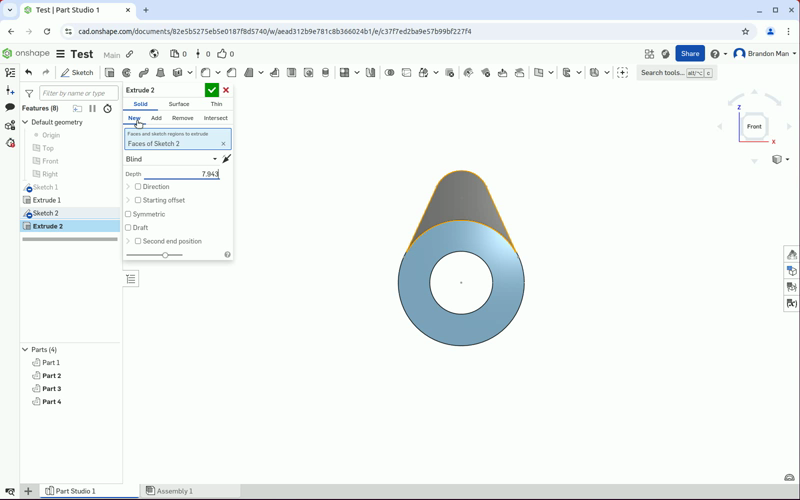
key(enter)
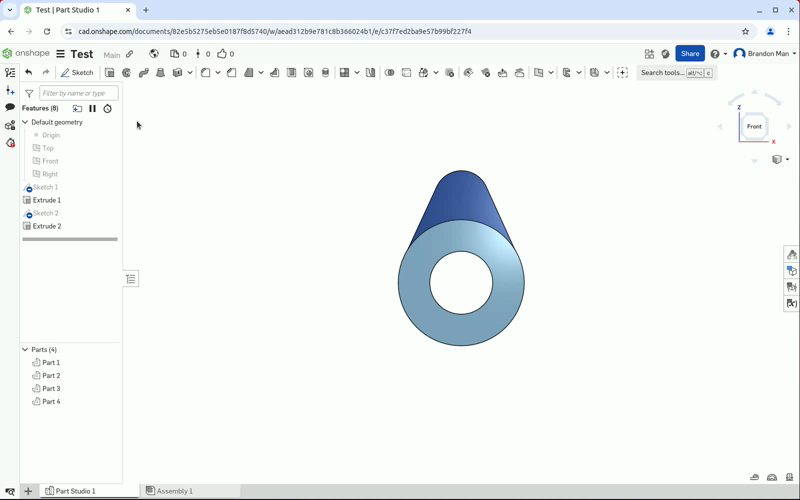
key(shift+h)
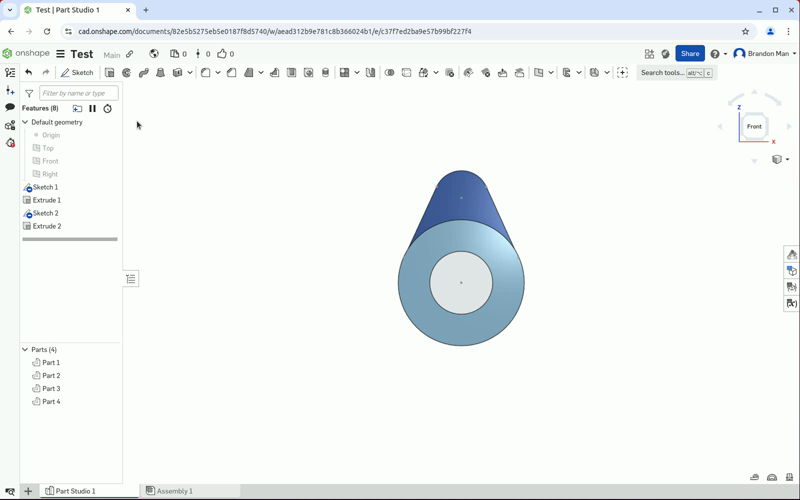
key(shift+h)
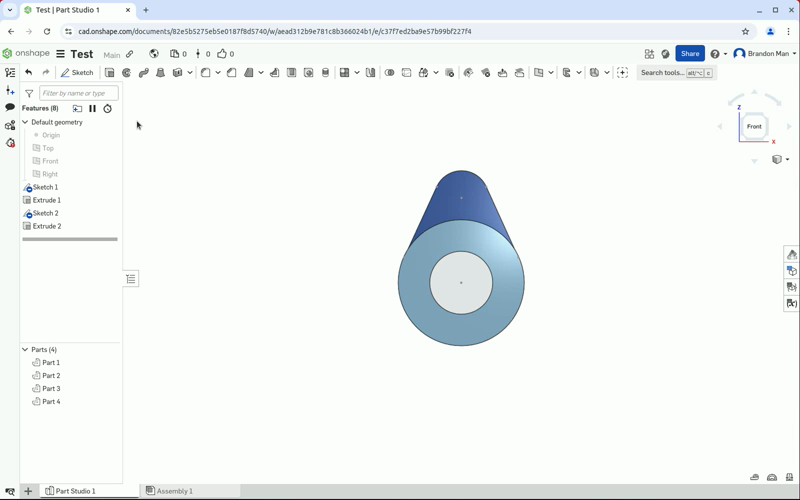
key(shift+7)
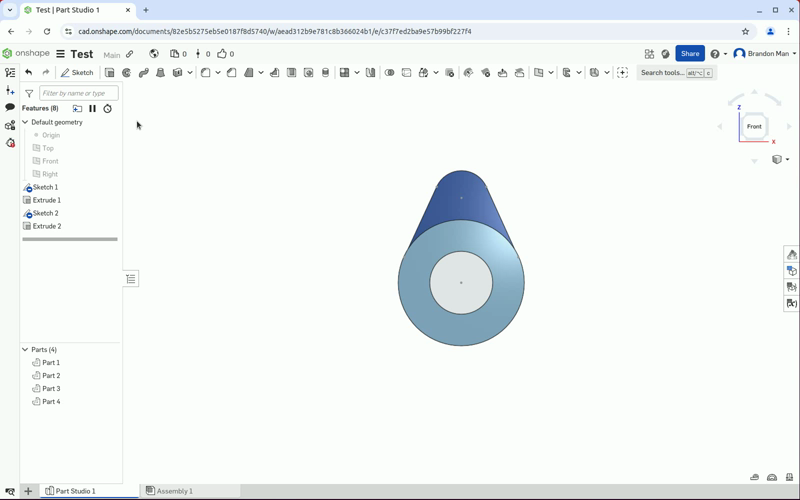
key(left, 2)
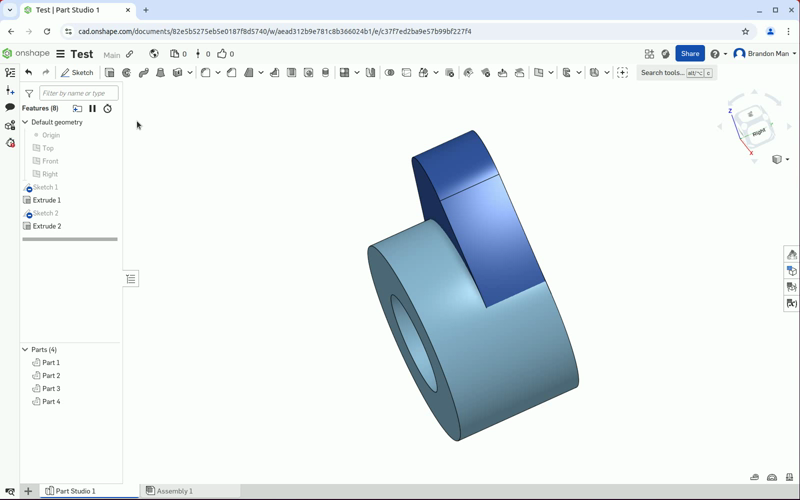
key(down, 2)
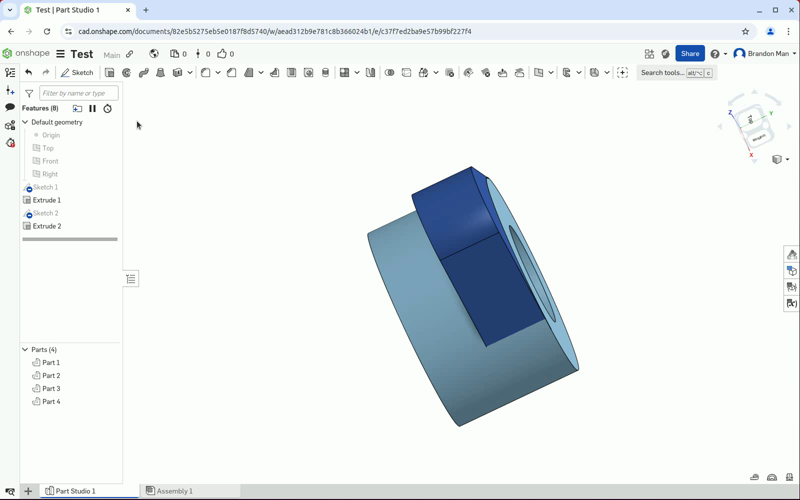
key(up, 2)
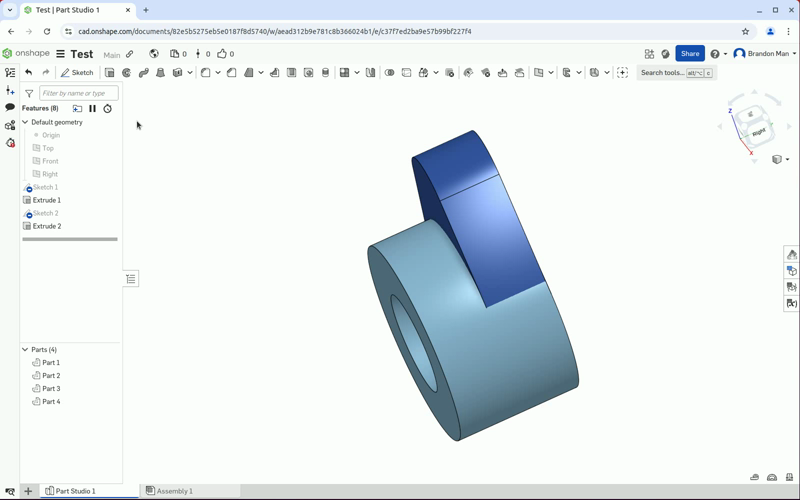
key(right, 2)
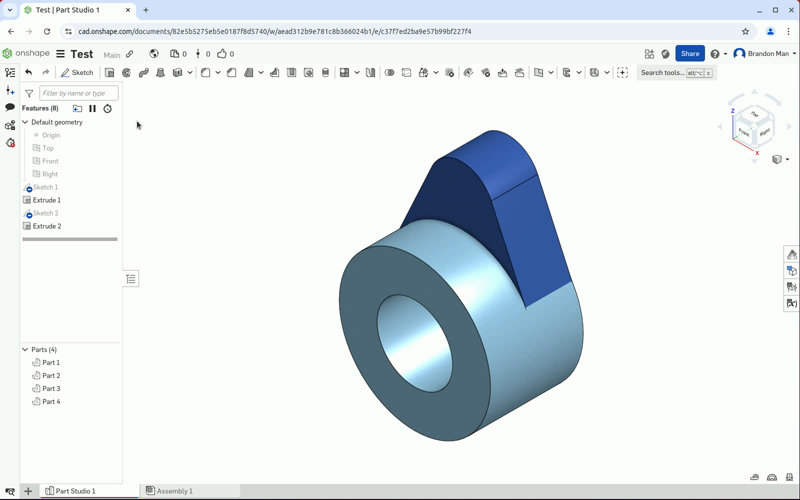
mouse_move(73, 189)
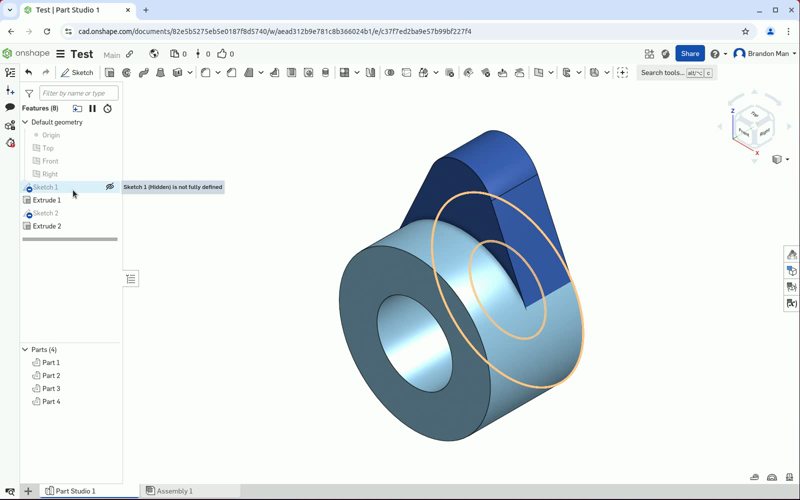
click(73, 189)